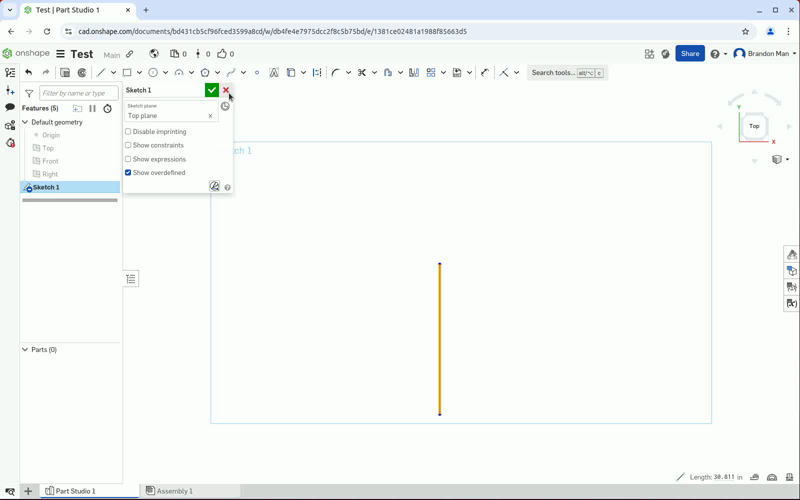
key(shift+h)
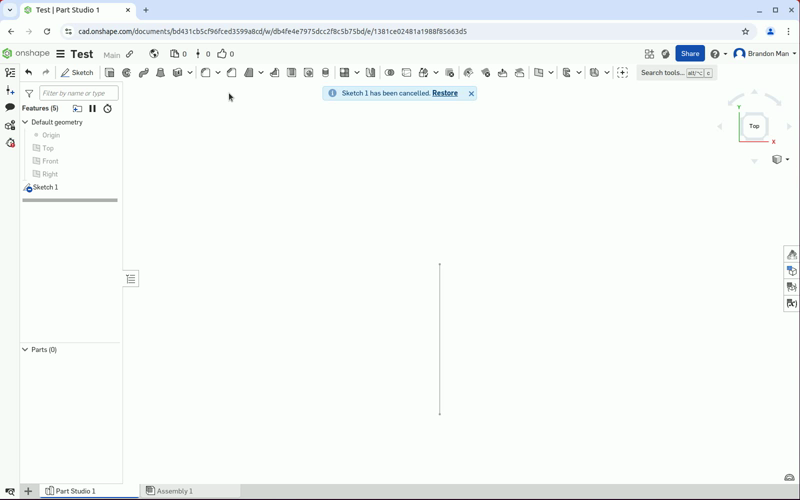
mouse_move(73, 352)
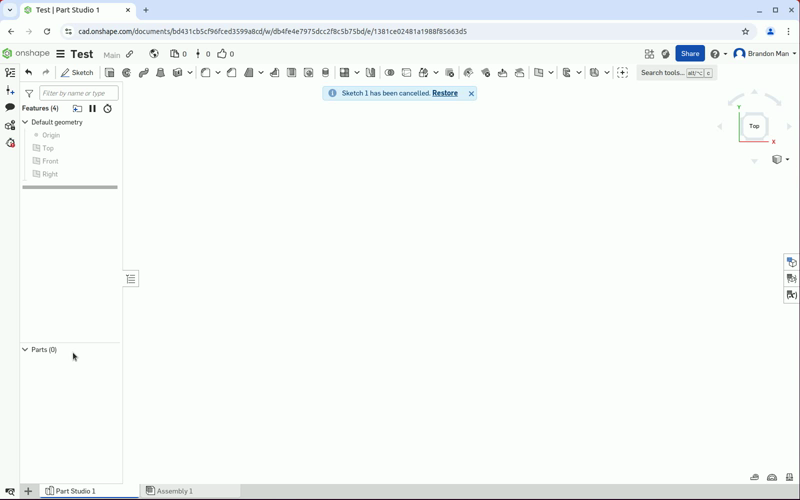
key(y)
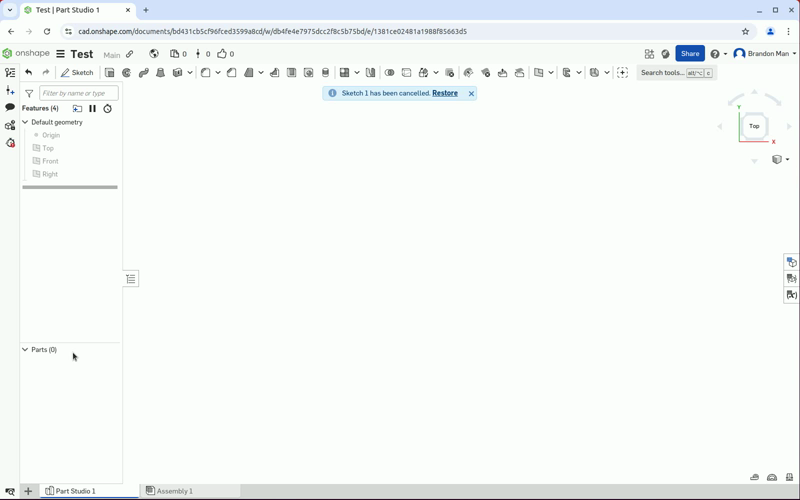
key(shift+p)
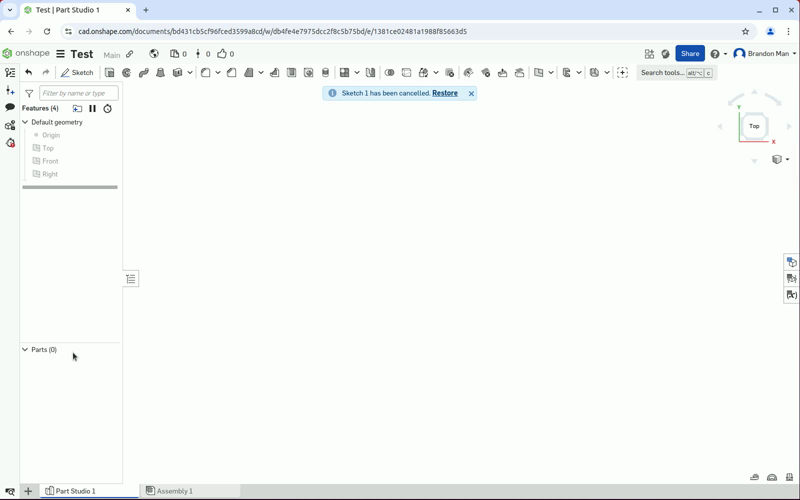
key(space)
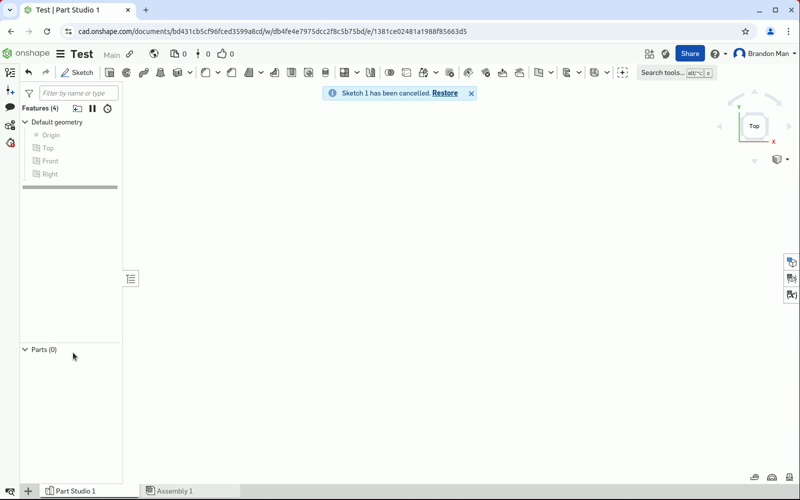
key_down(shift)
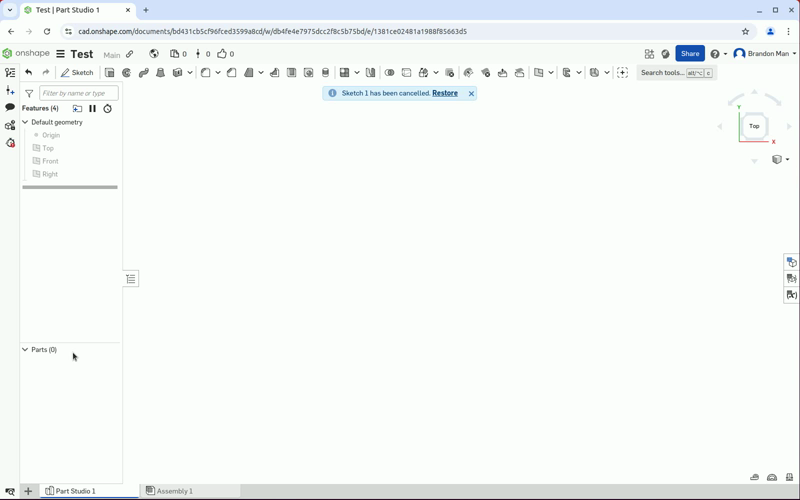
key(up)
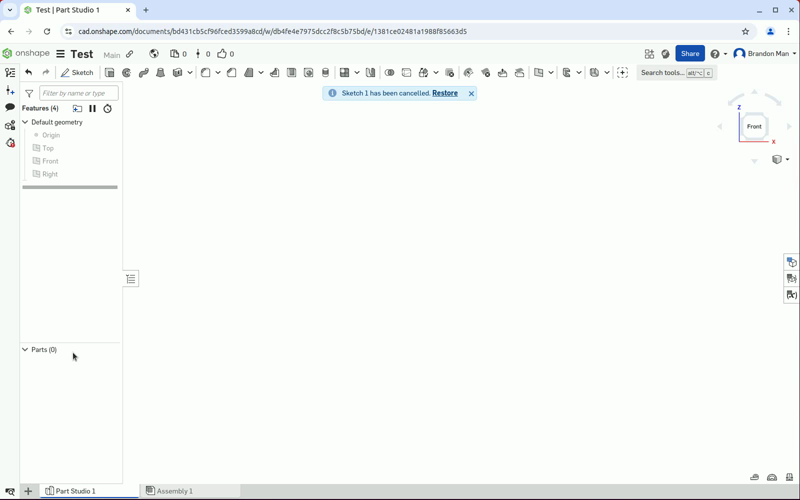
key_up(shift)
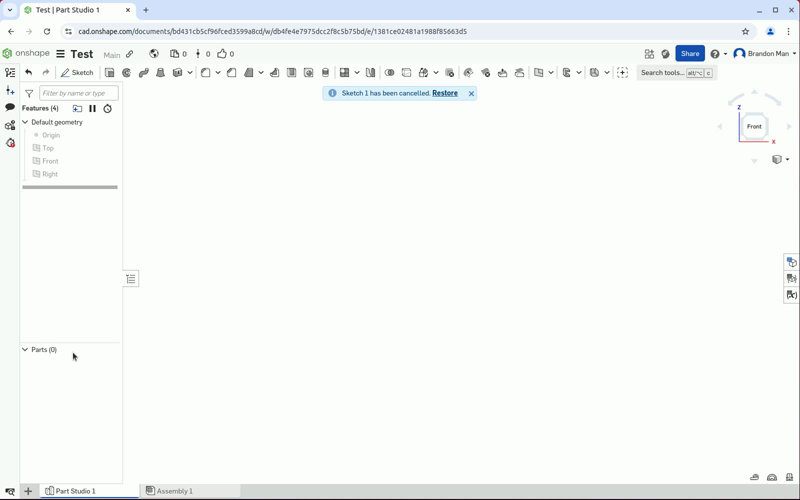
mouse_move(73, 352)
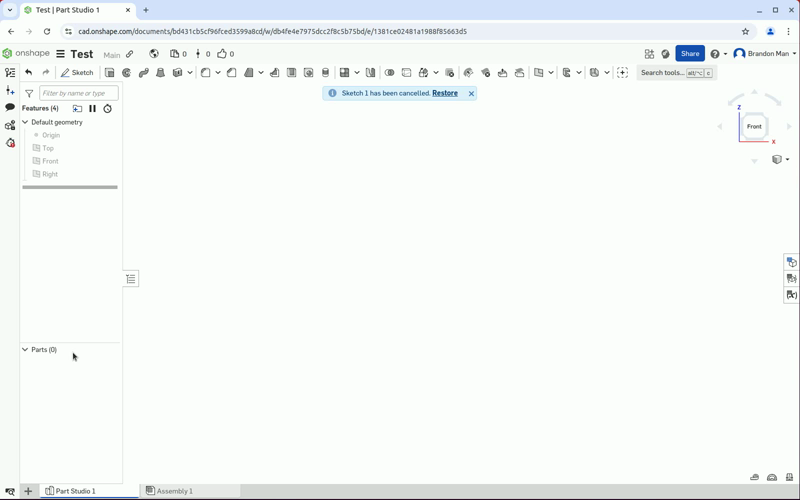
key(shift+y)
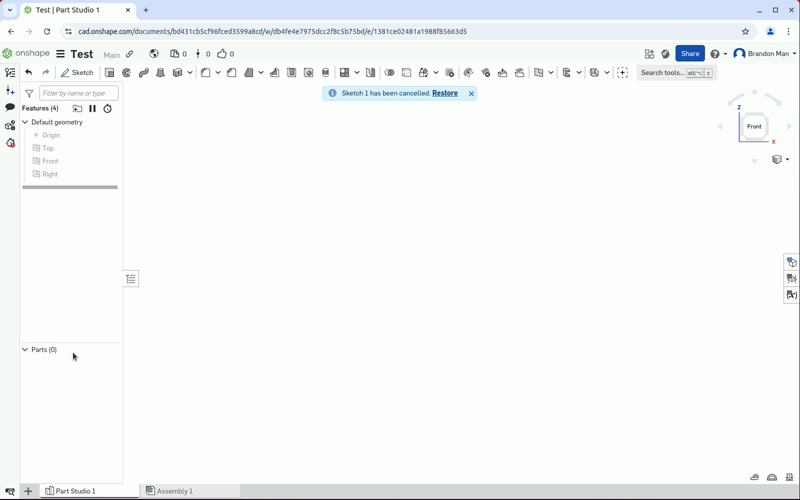
key(shift+s)
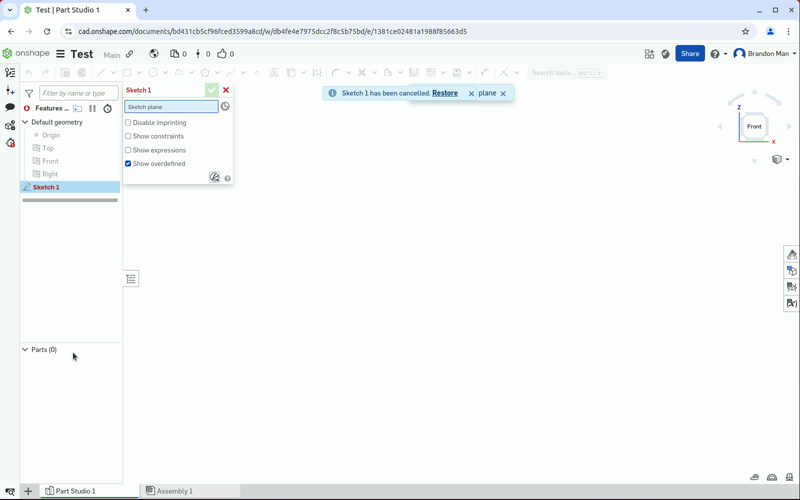
mouse_move(73, 163)
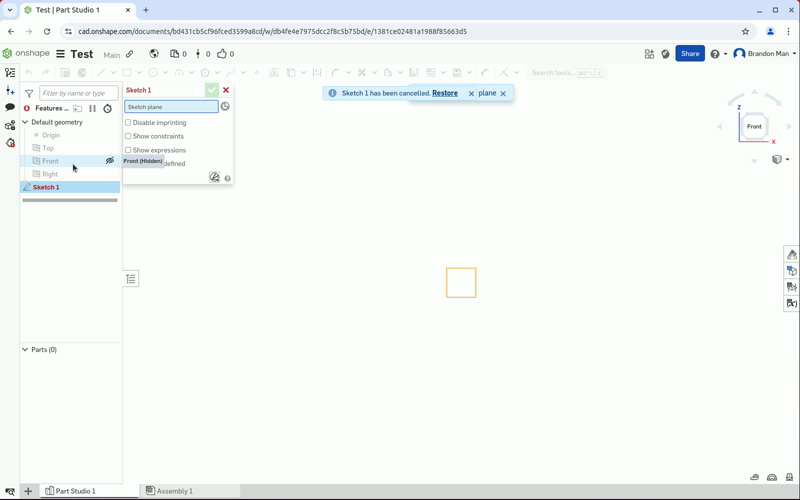
click(73, 163)
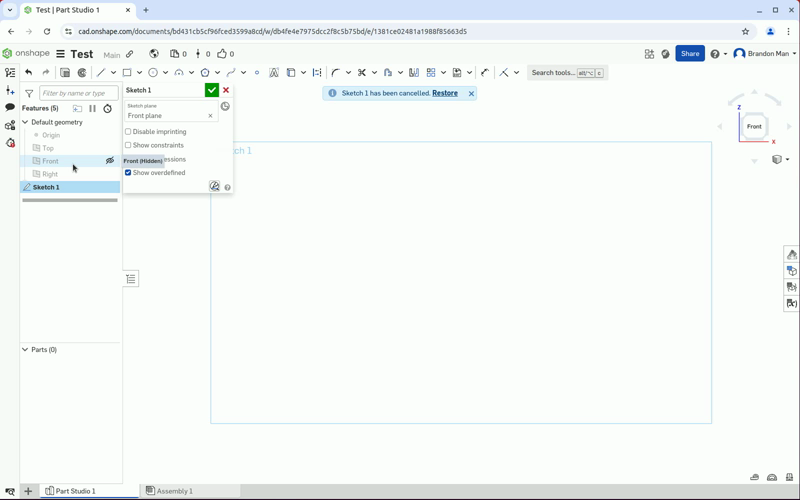
mouse_move(73, 352)
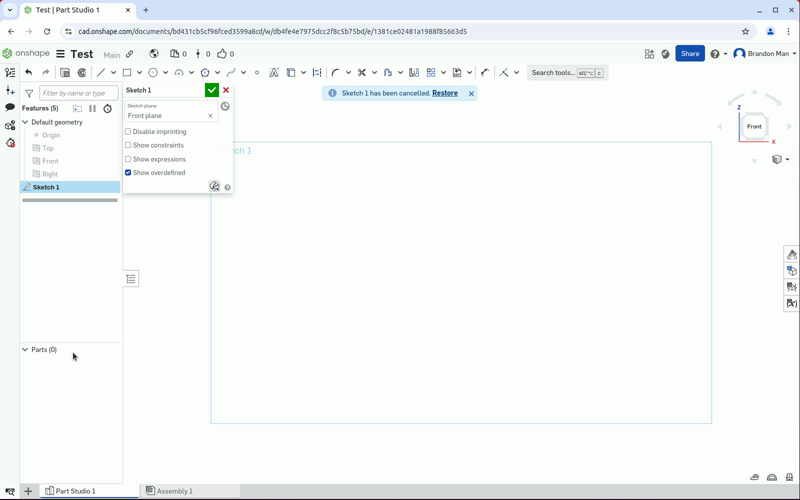
key(y)
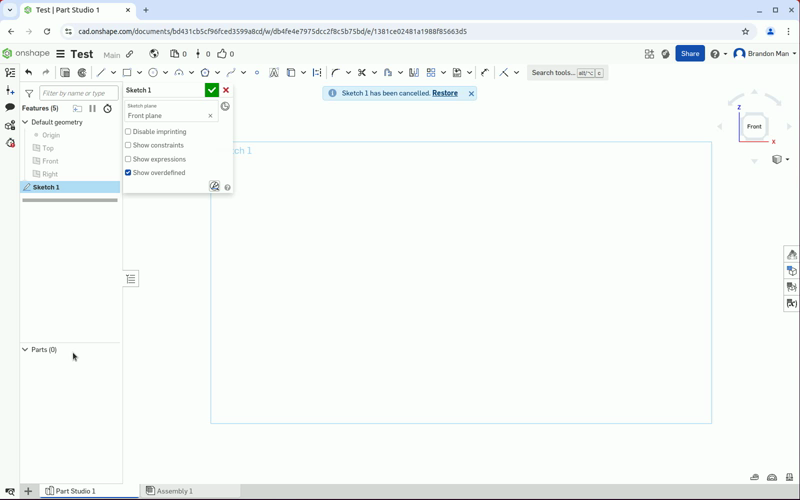
key(l)
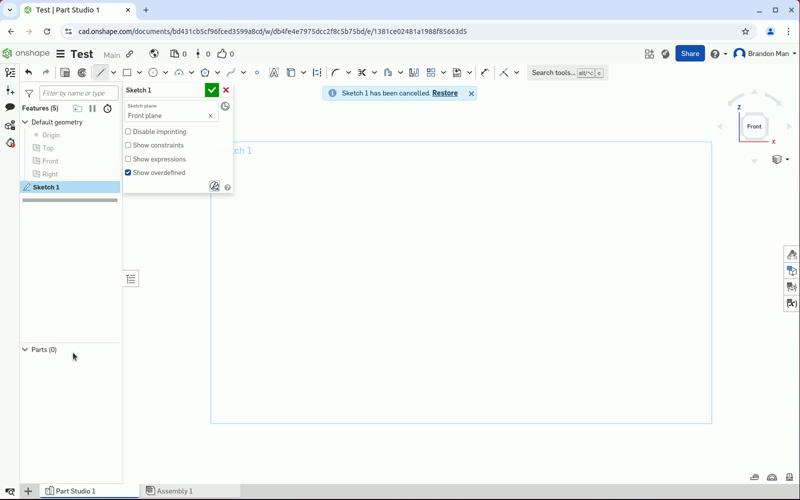
key_down(shift)
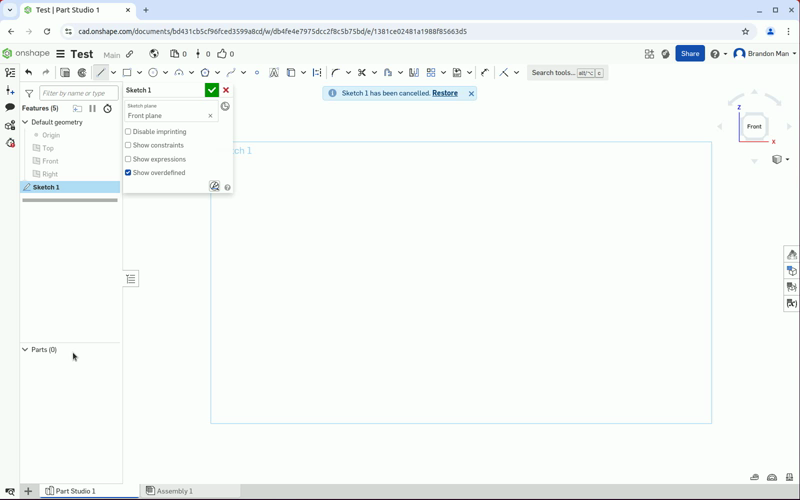
mouse_move(444, 346)
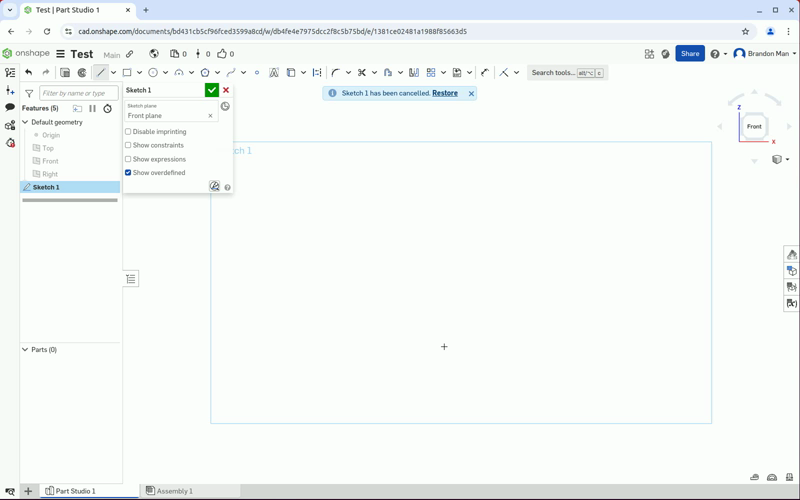
click(444, 346)
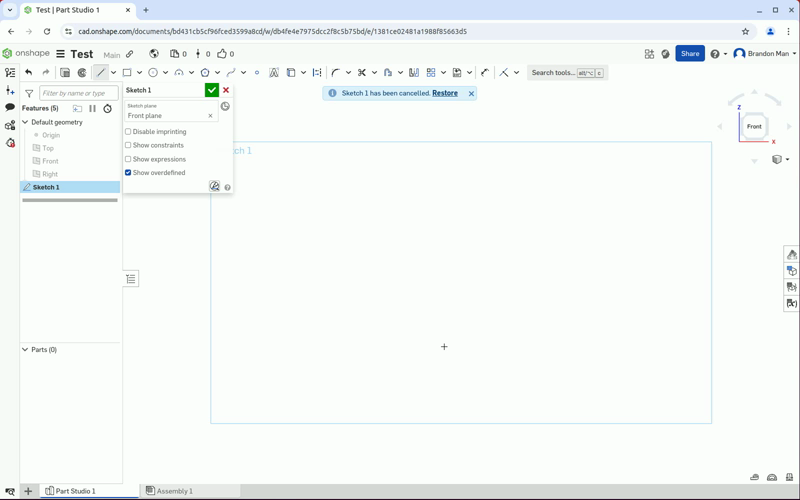
key_up(shift)
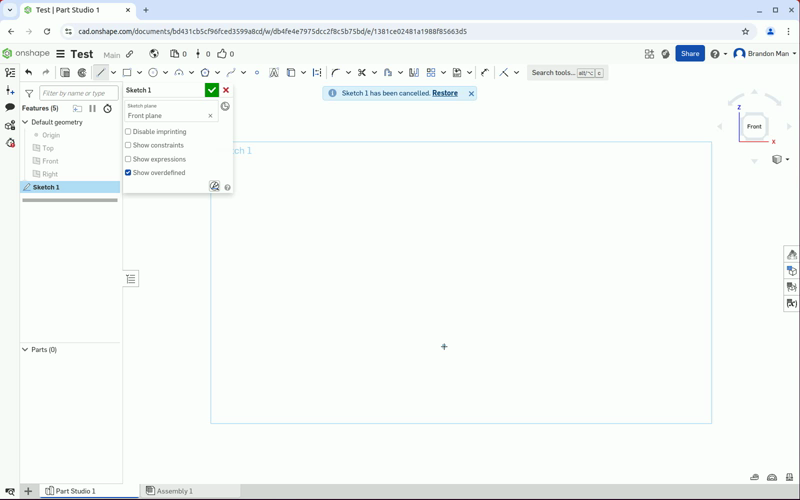
key_down(shift)
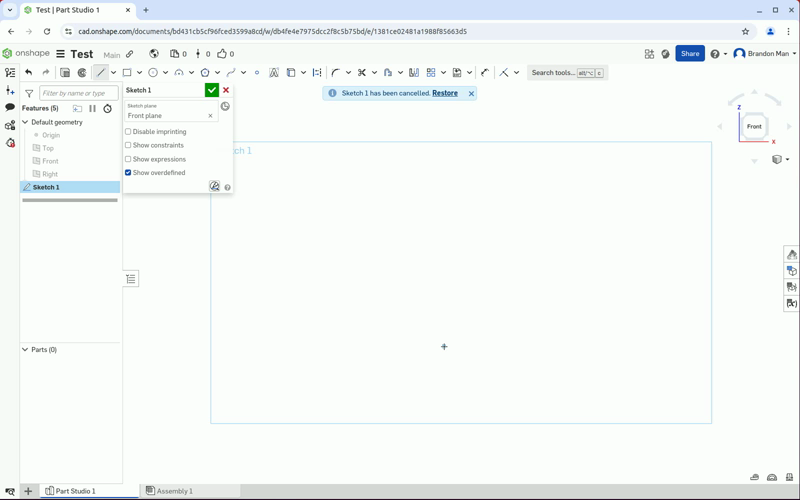
mouse_move(566, 346)
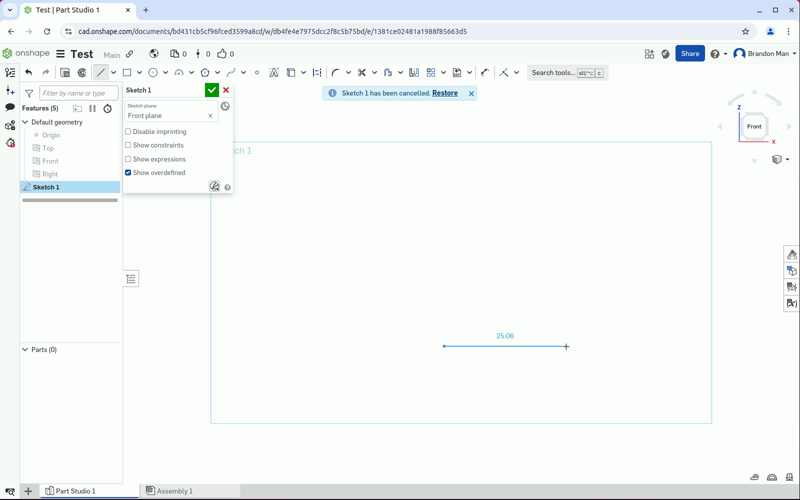
click(566, 346)
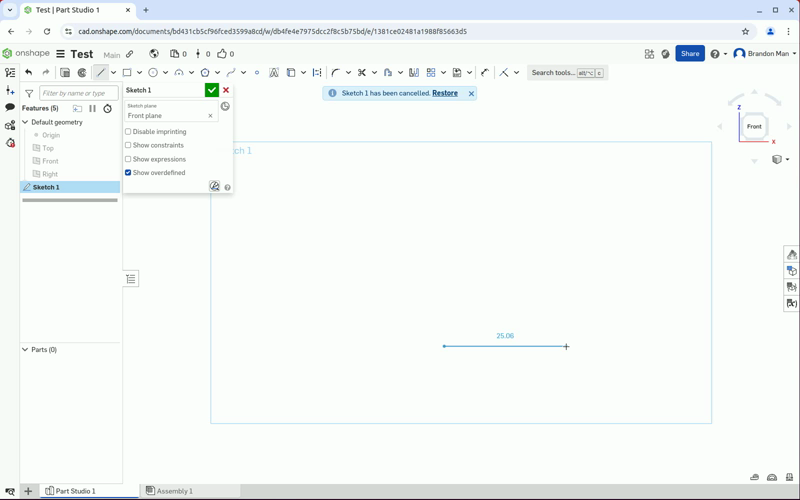
key_up(shift)
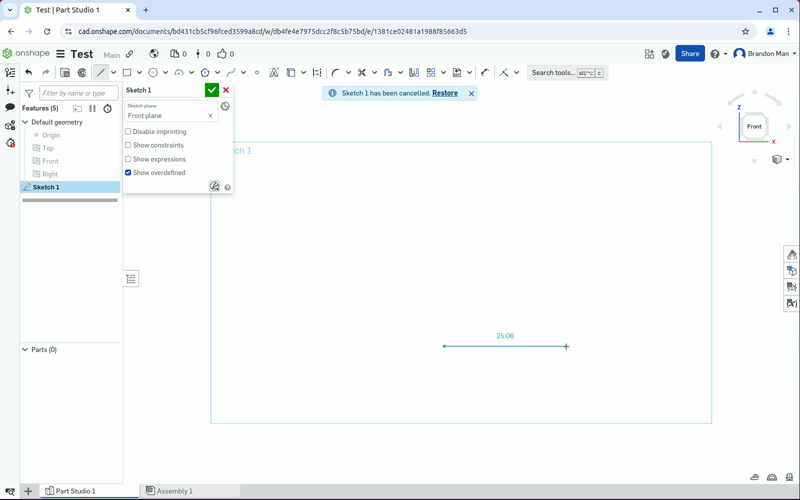
key_down(shift)
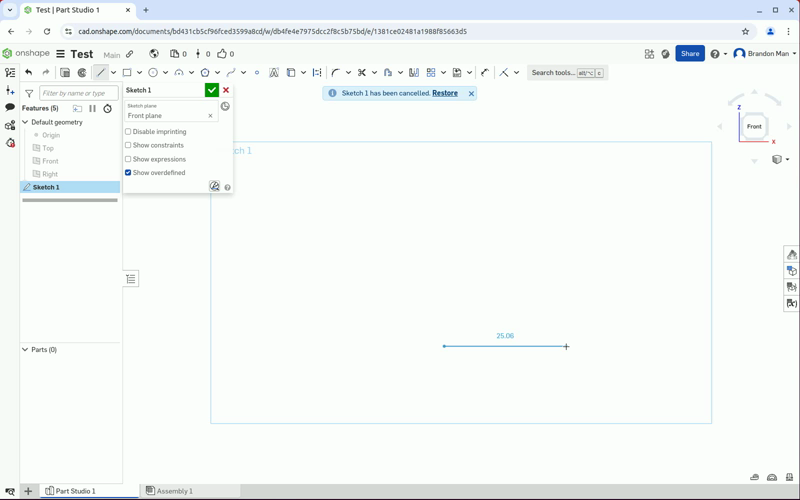
mouse_move(566, 266)
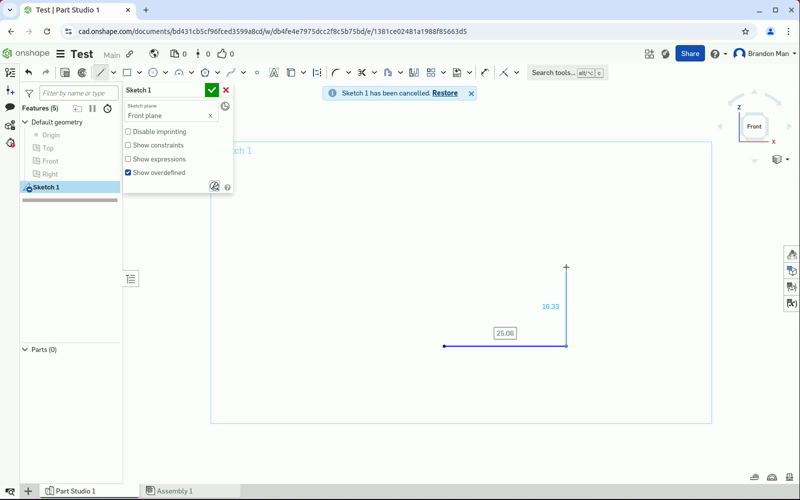
click(566, 266)
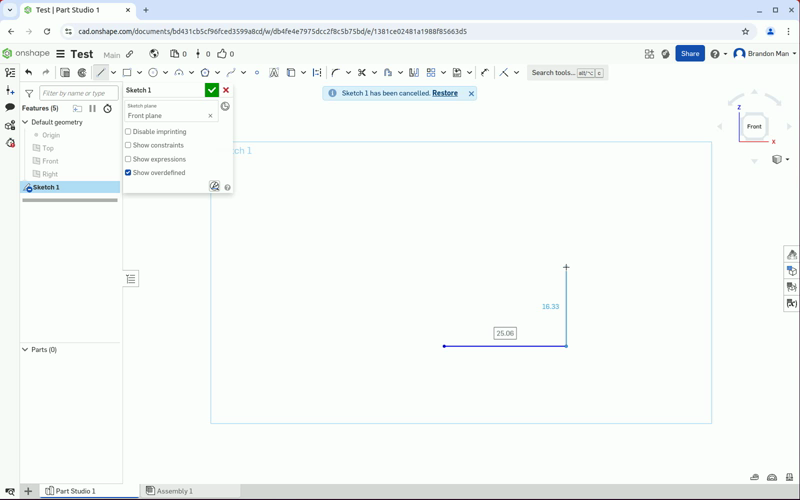
key_up(shift)
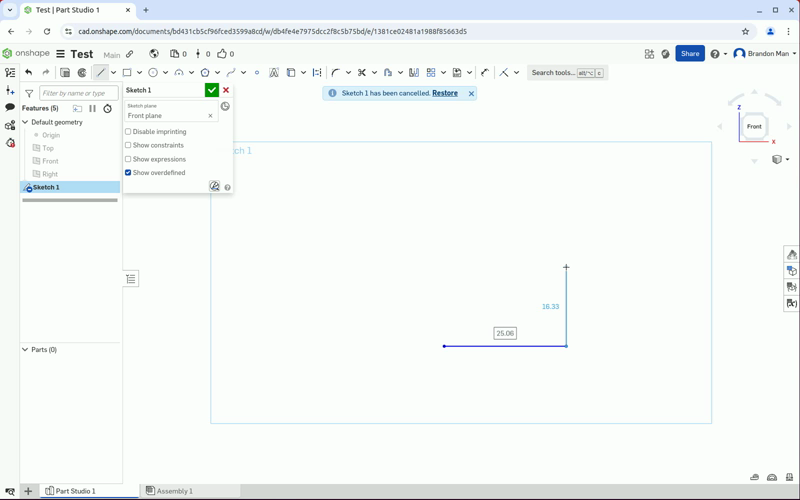
key_down(shift)
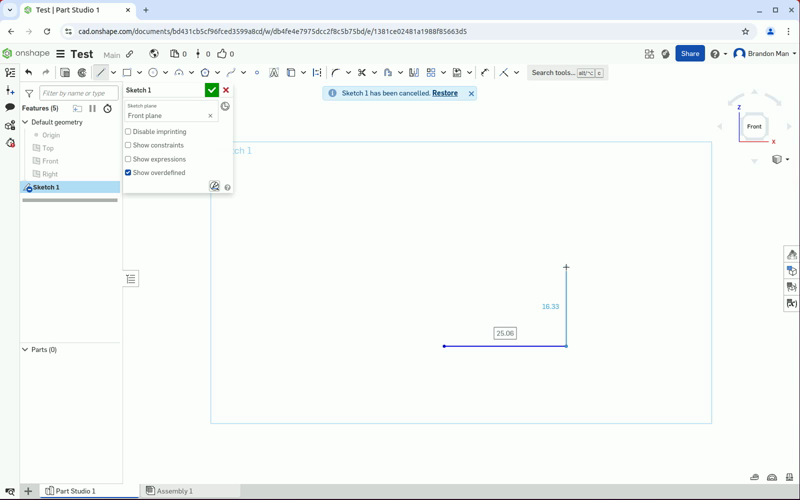
mouse_move(444, 266)
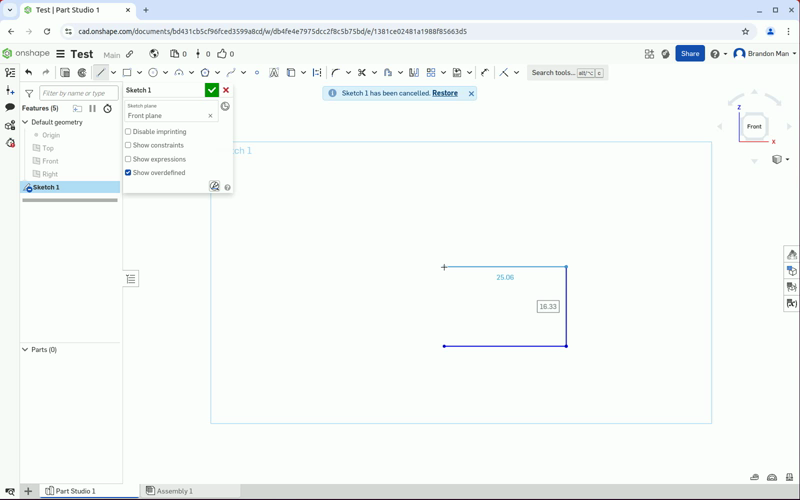
click(444, 266)
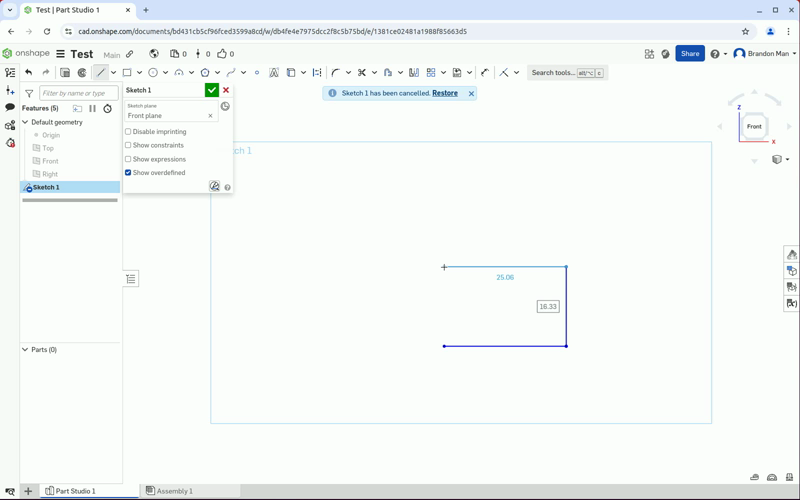
key_up(shift)
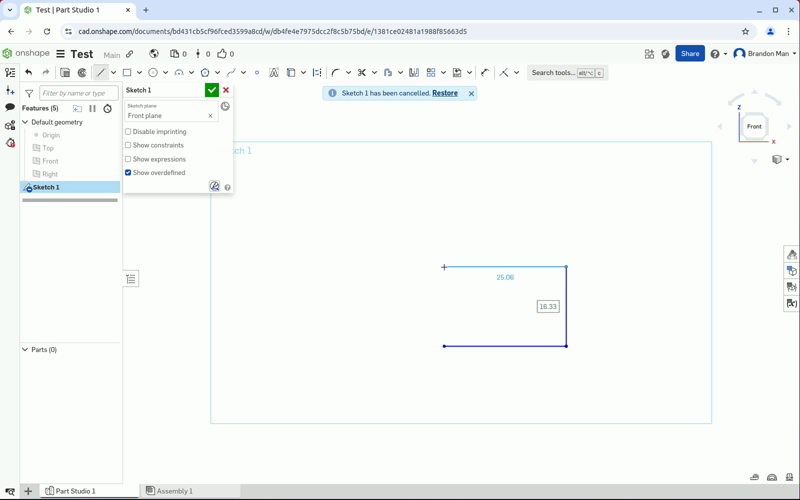
key_down(shift)
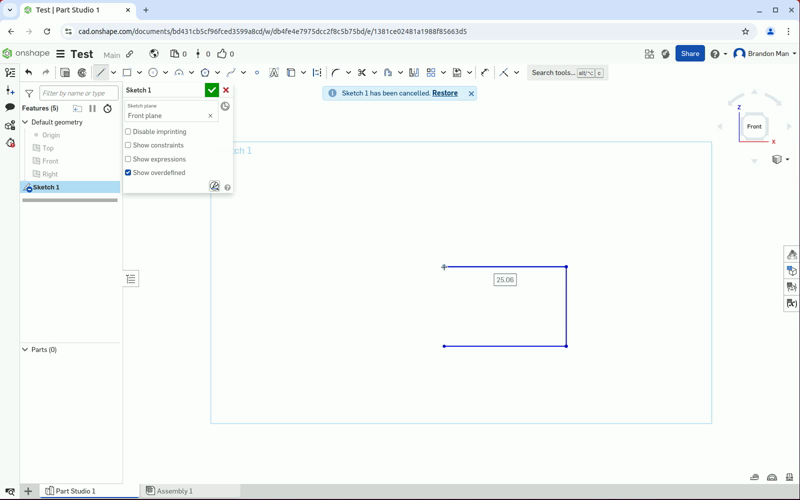
mouse_move(444, 346)
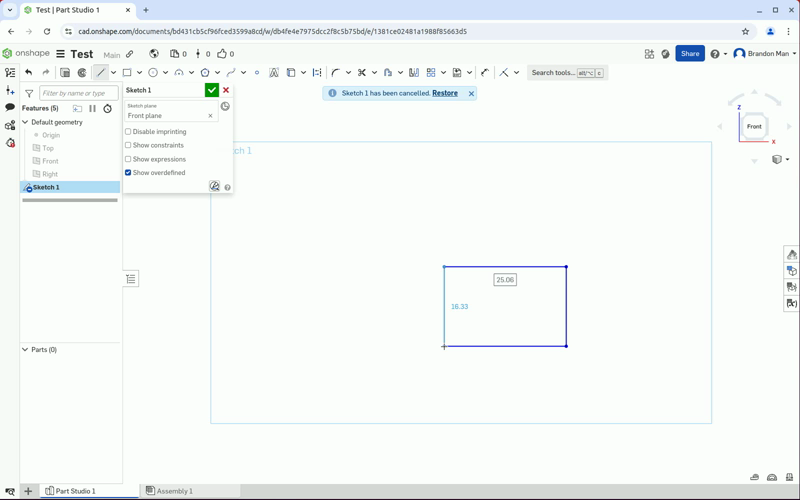
key_up(shift)
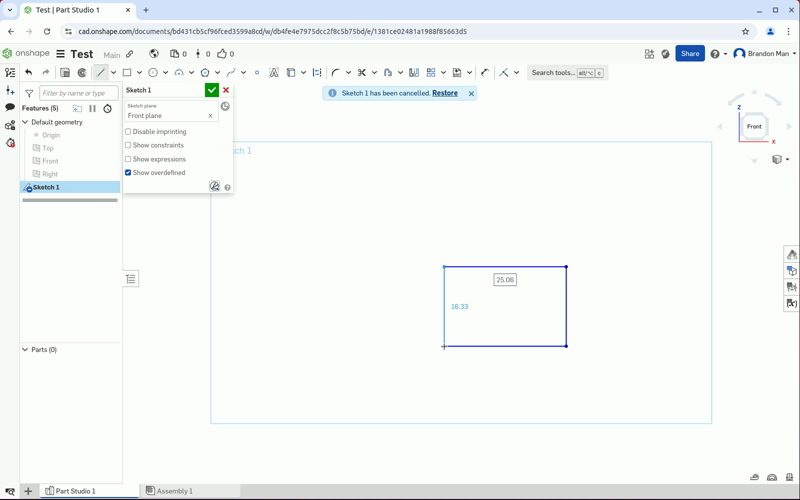
click(444, 346)
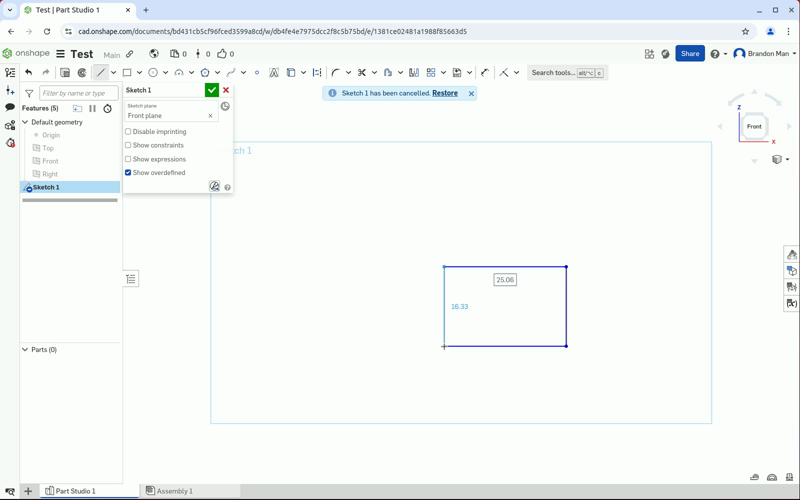
key(esc)
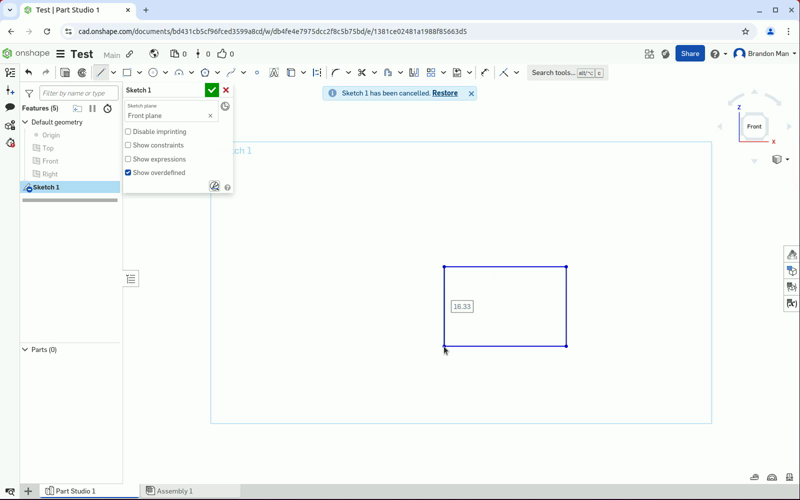
key(l)
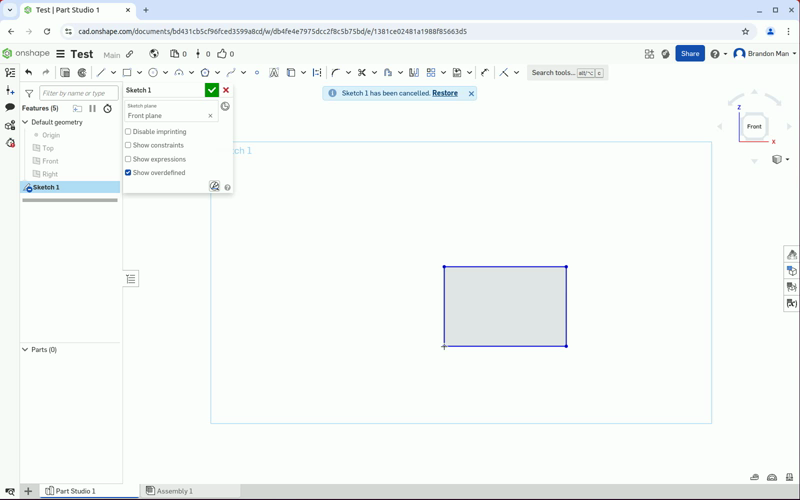
key_down(shift)
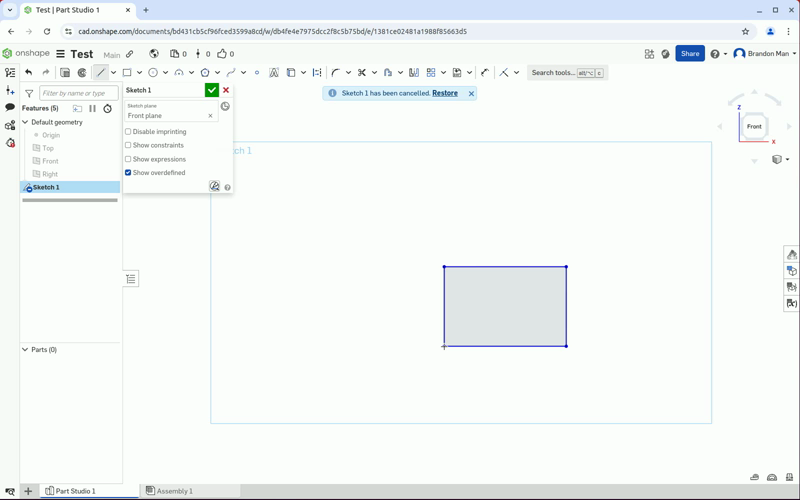
mouse_move(461, 329)
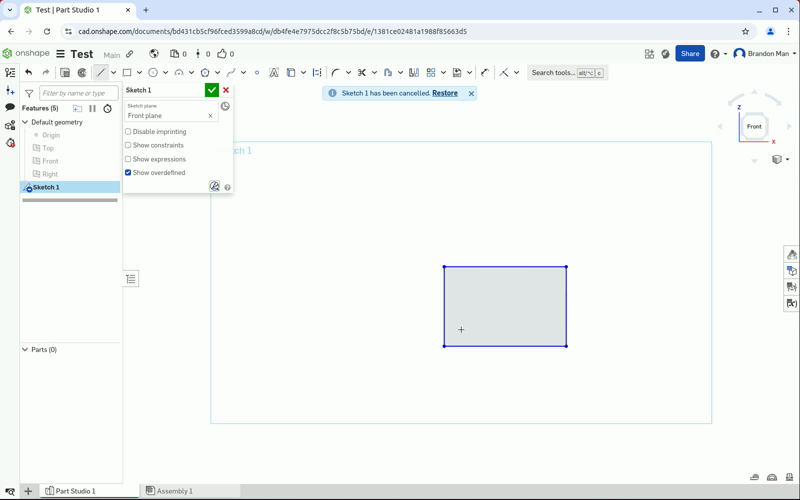
click(461, 329)
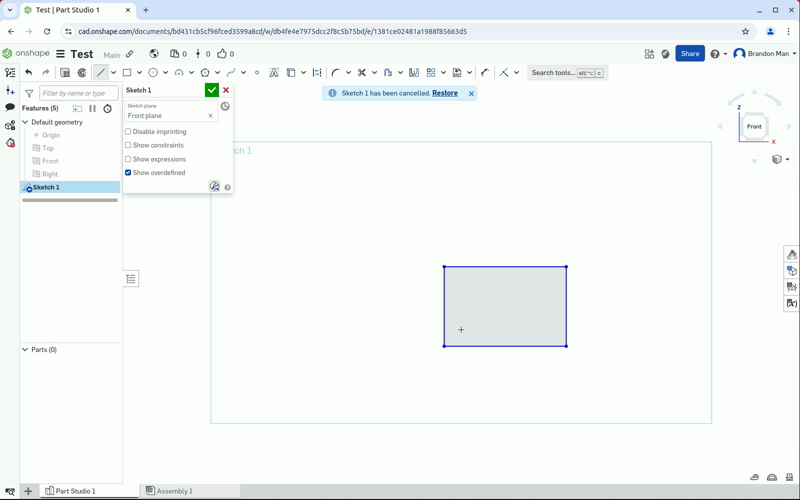
key_up(shift)
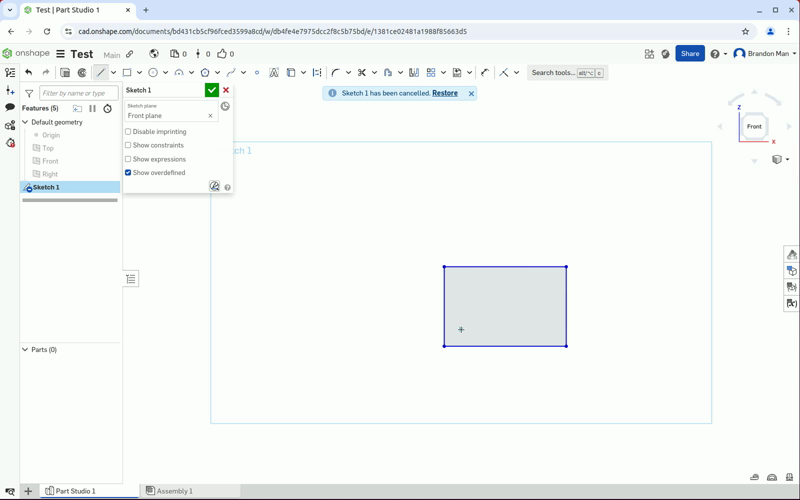
key_down(shift)
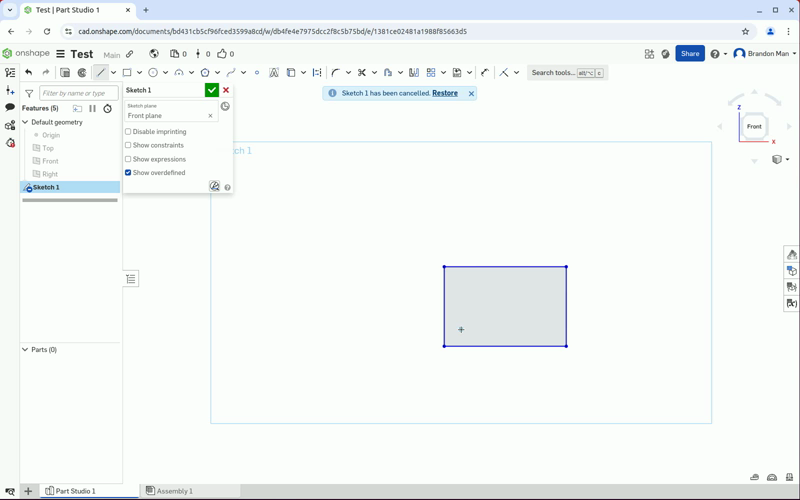
mouse_move(491, 329)
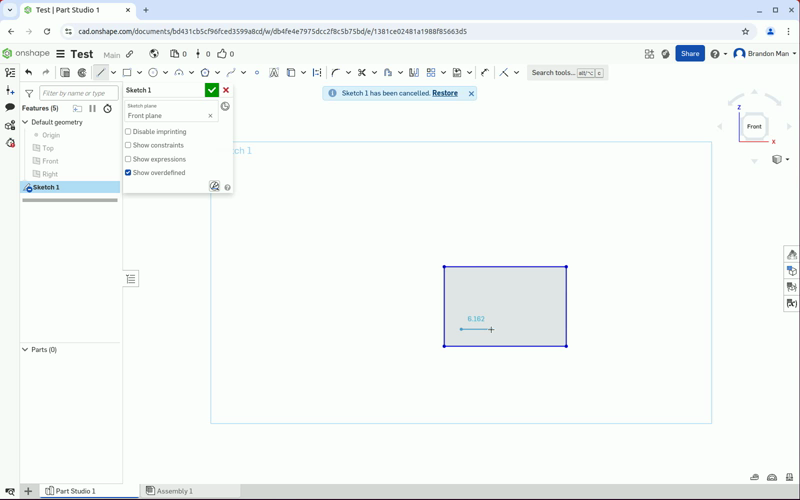
mouse_move(474, 329)
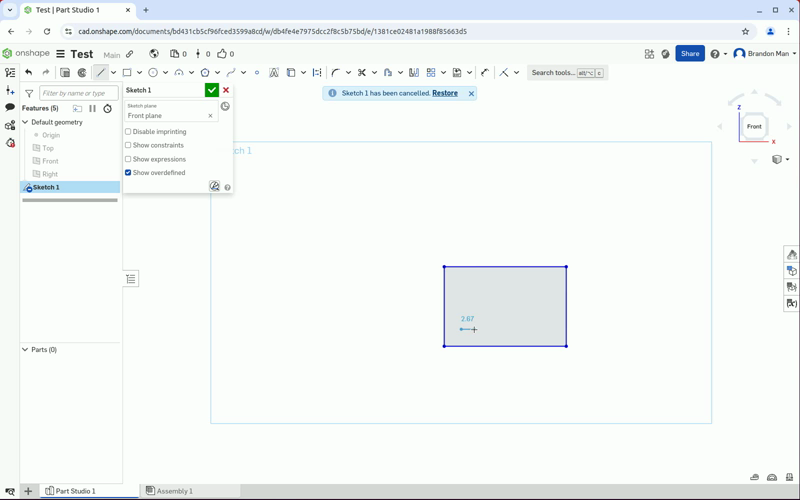
click(474, 329)
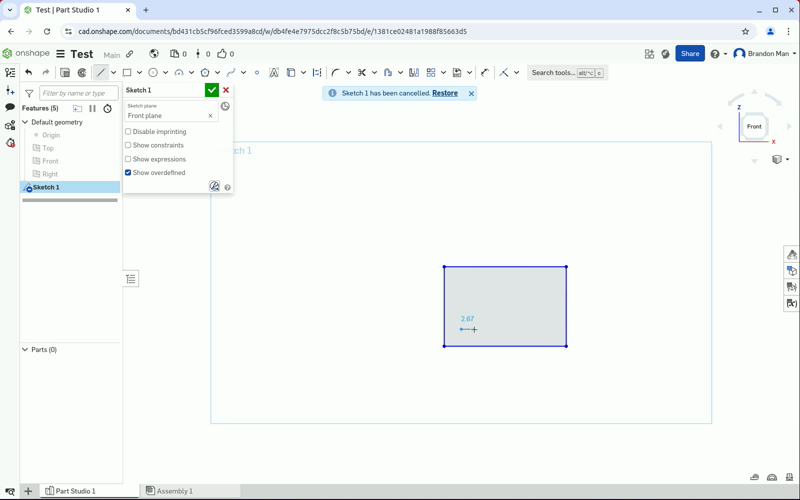
key_up(shift)
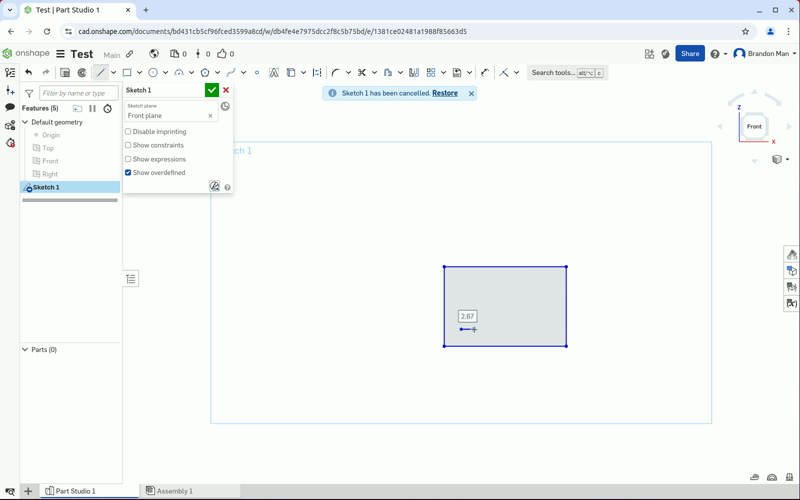
key_down(shift)
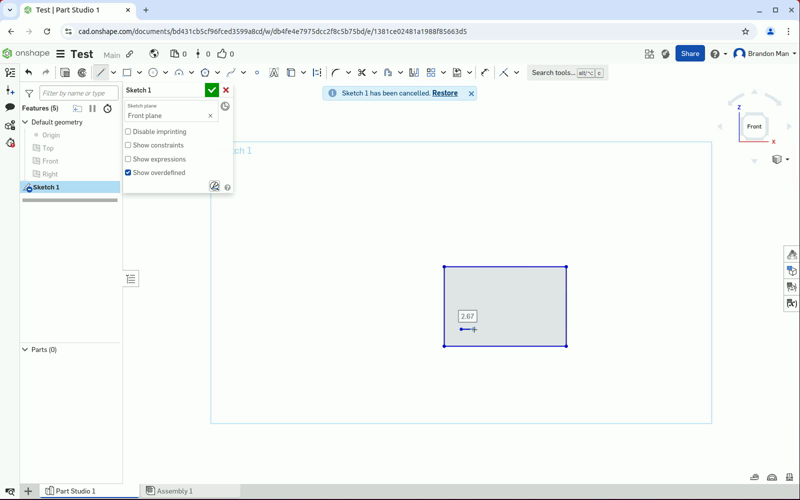
mouse_move(504, 329)
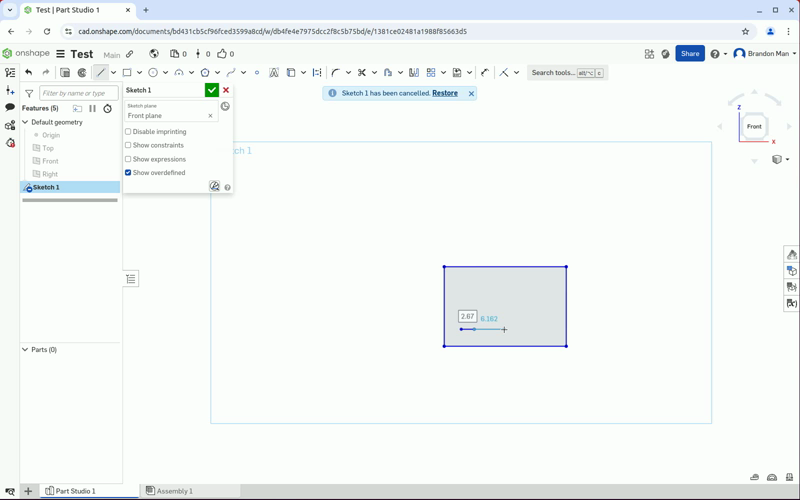
mouse_move(474, 300)
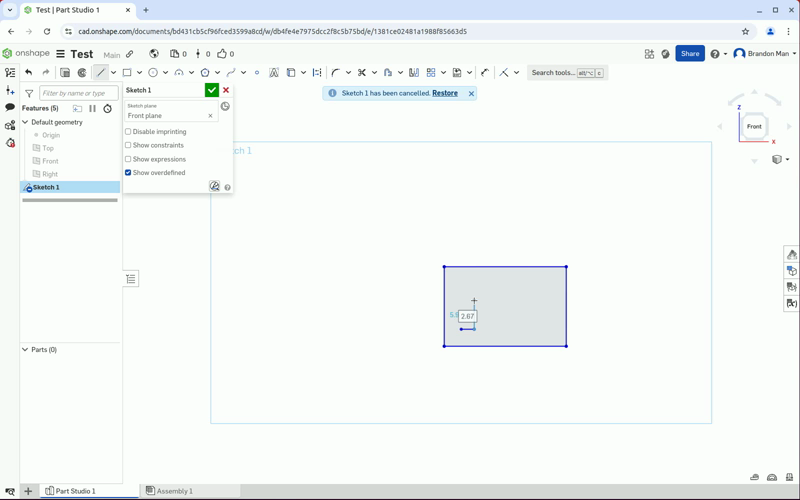
click(474, 300)
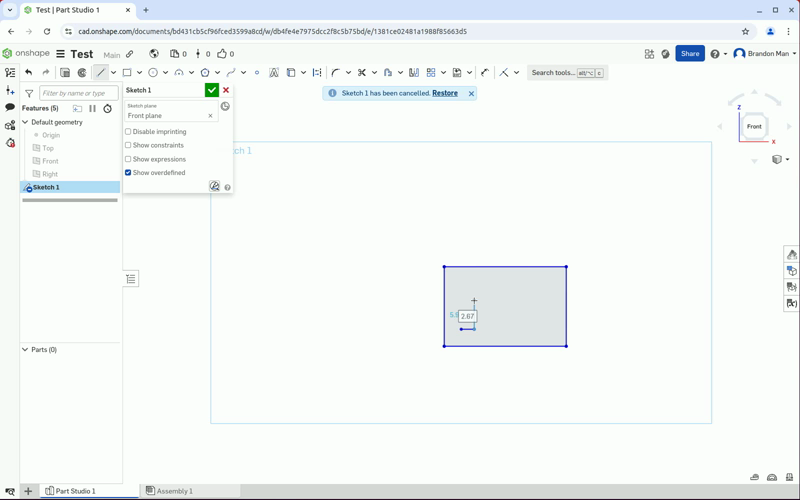
key_up(shift)
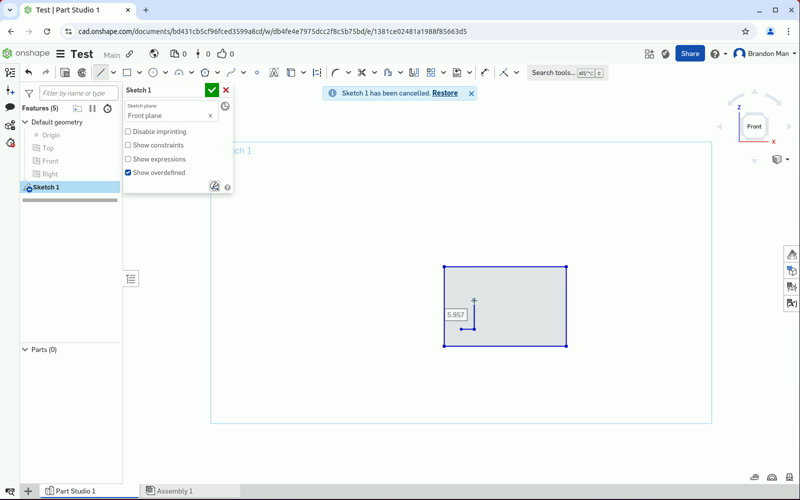
key_down(shift)
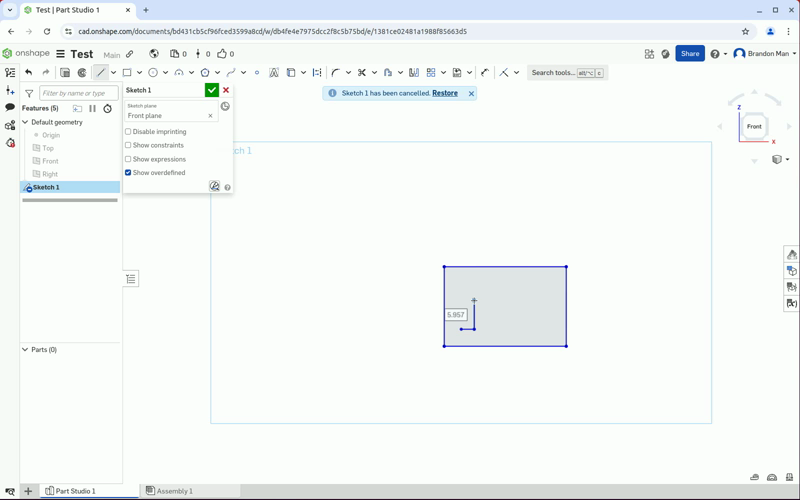
mouse_move(536, 300)
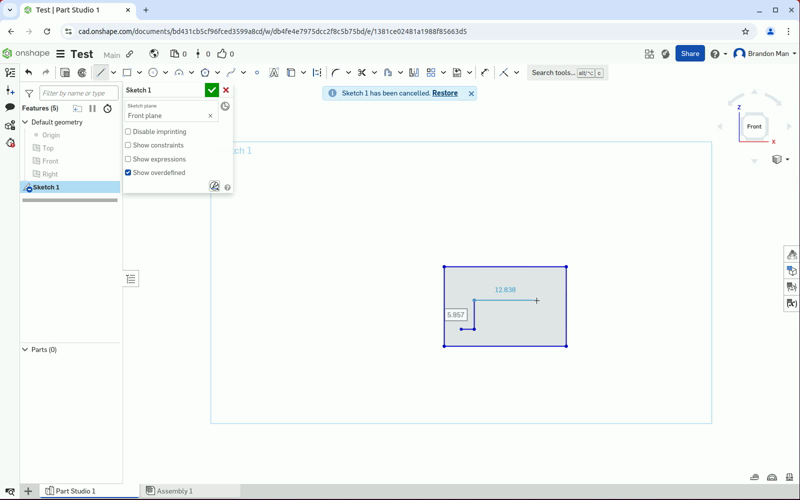
click(536, 300)
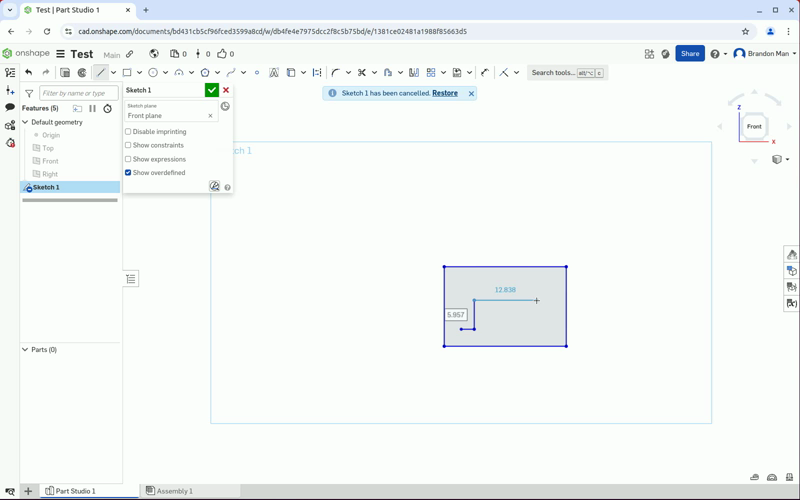
key_up(shift)
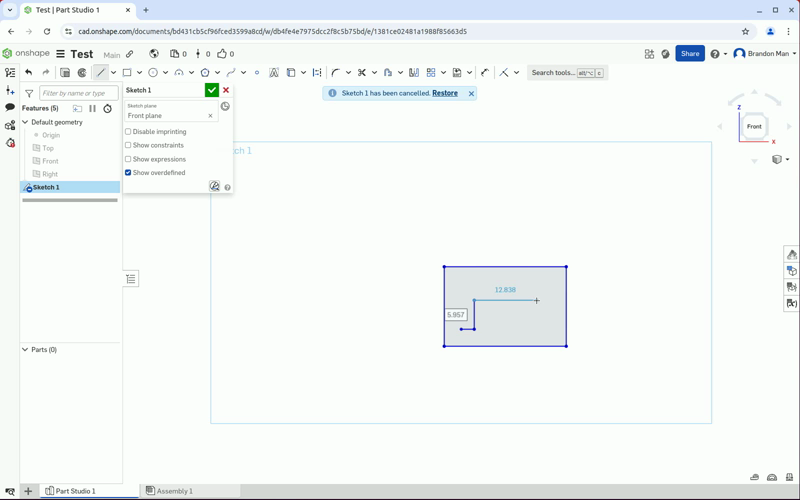
key_down(shift)
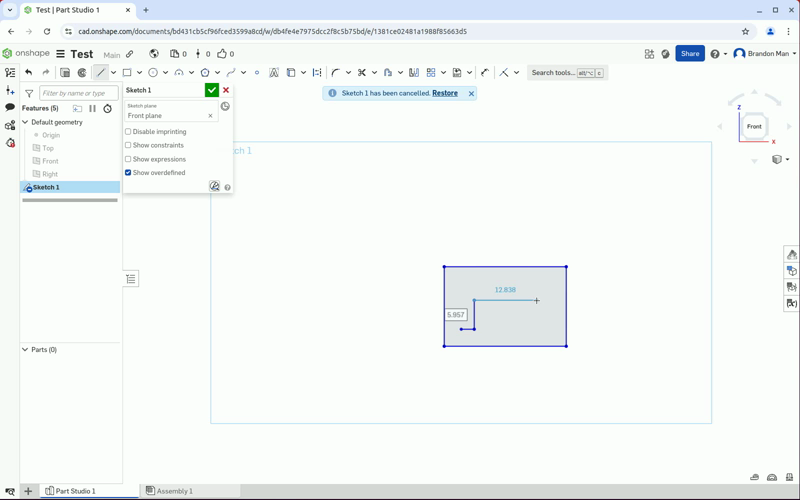
mouse_move(566, 300)
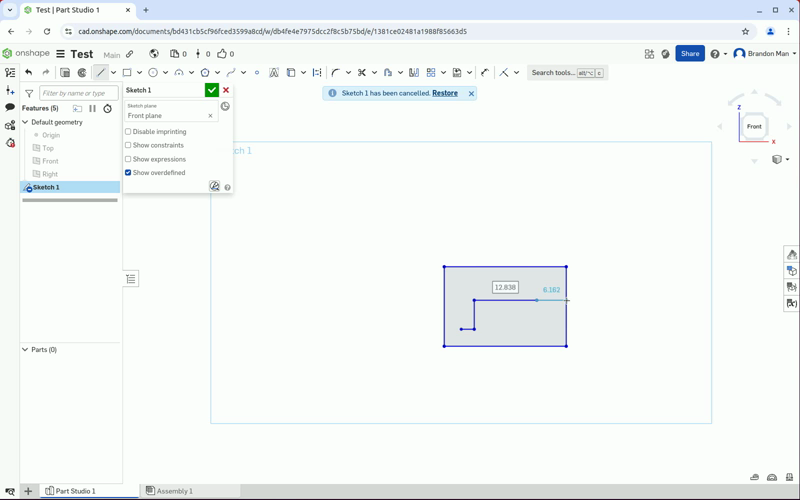
mouse_move(536, 329)
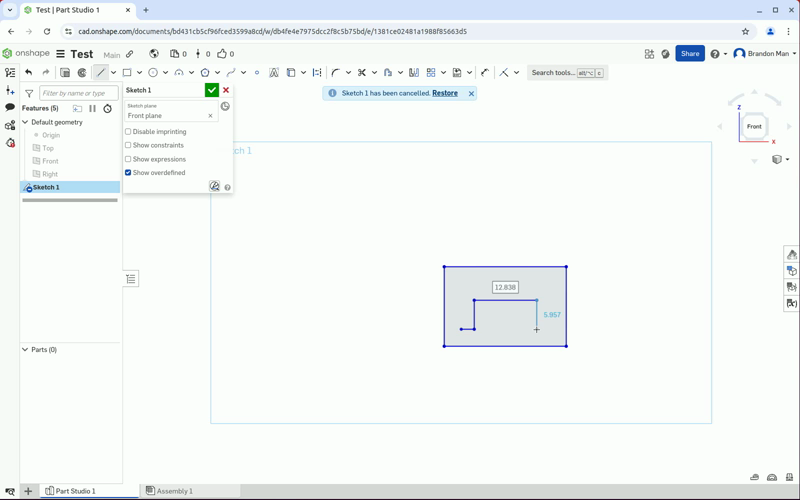
click(536, 329)
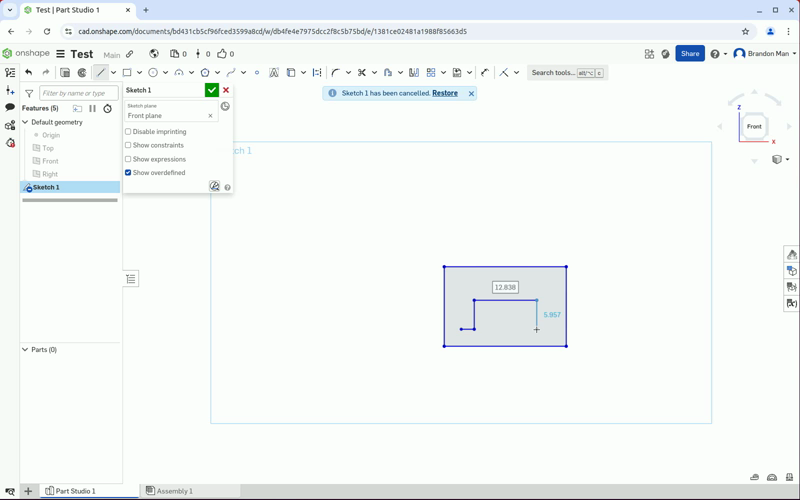
key_up(shift)
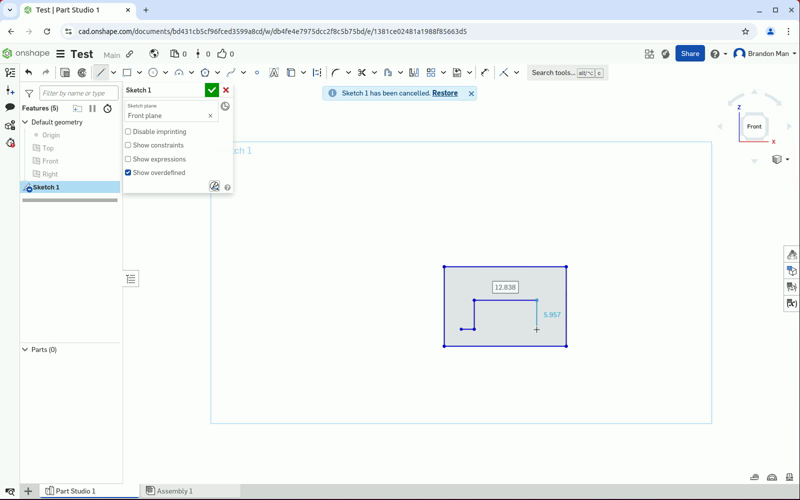
key_down(shift)
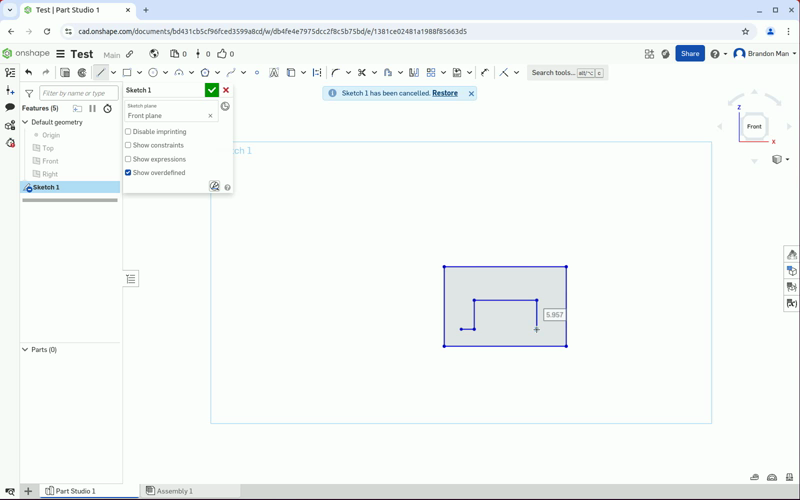
mouse_move(566, 329)
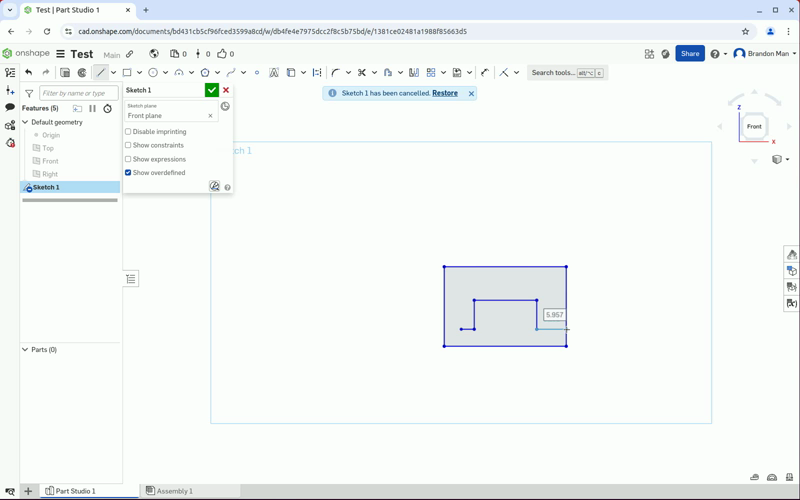
mouse_move(549, 329)
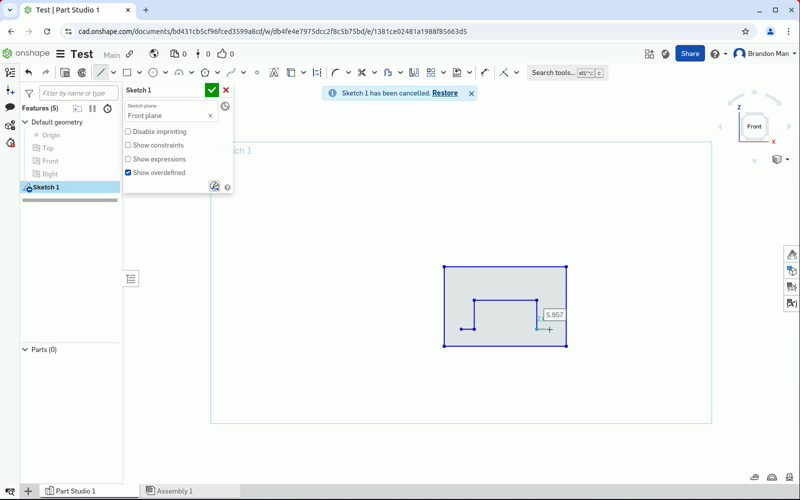
click(549, 329)
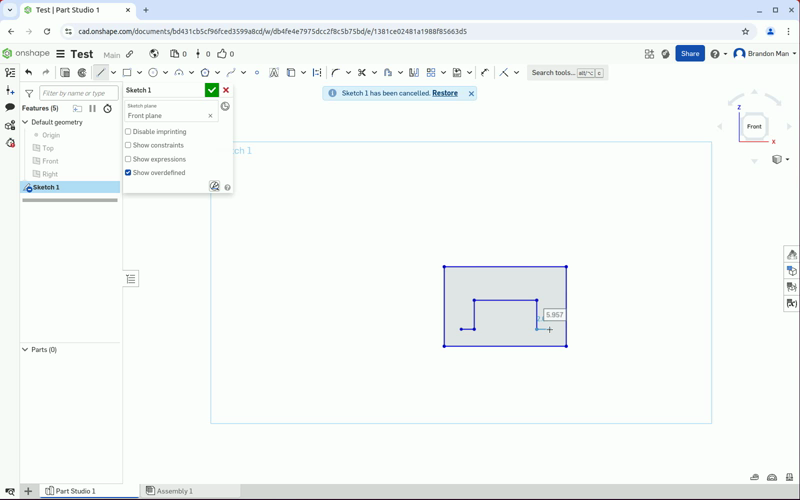
key_up(shift)
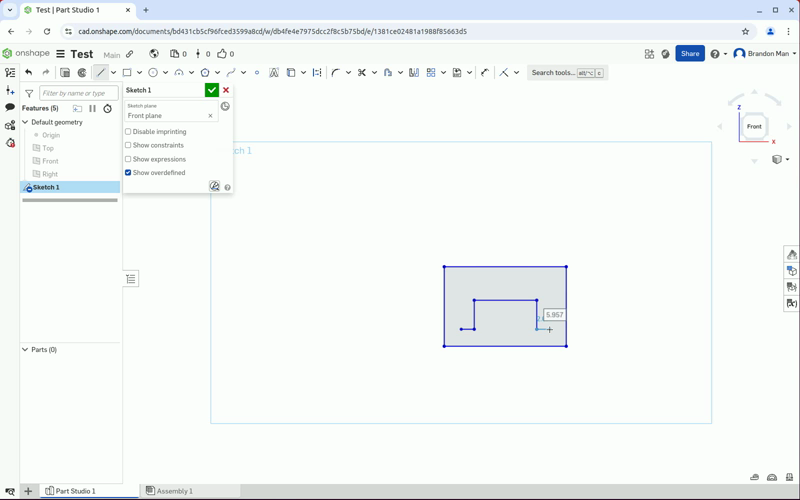
key_down(shift)
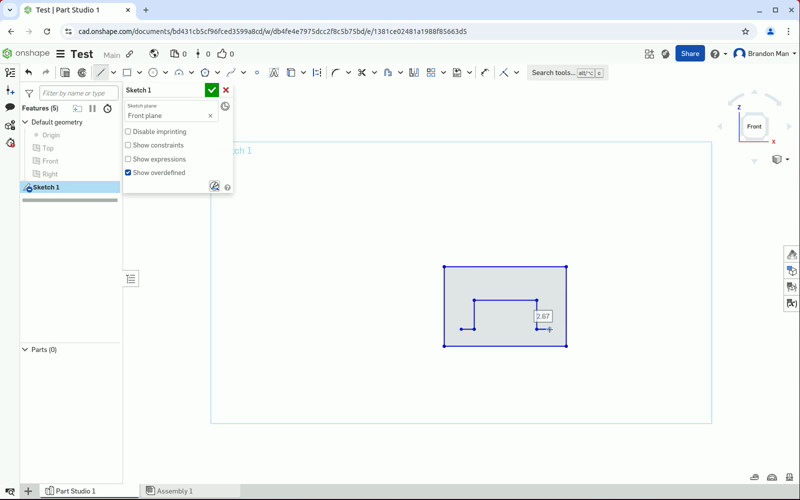
mouse_move(579, 329)
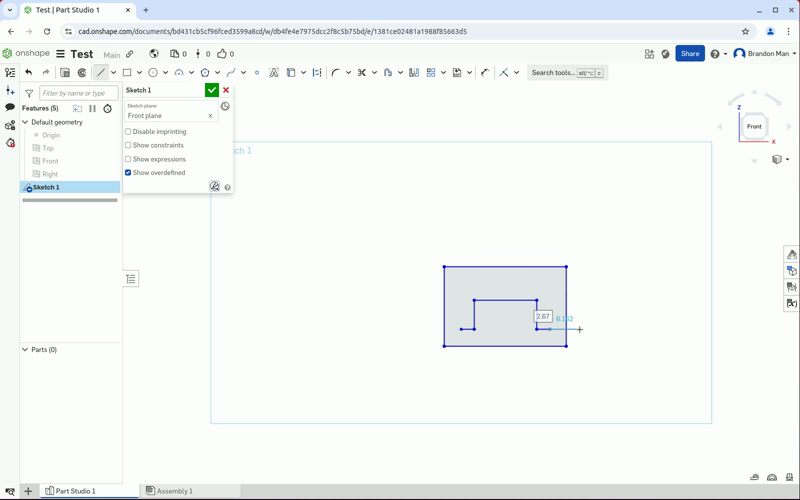
mouse_move(549, 283)
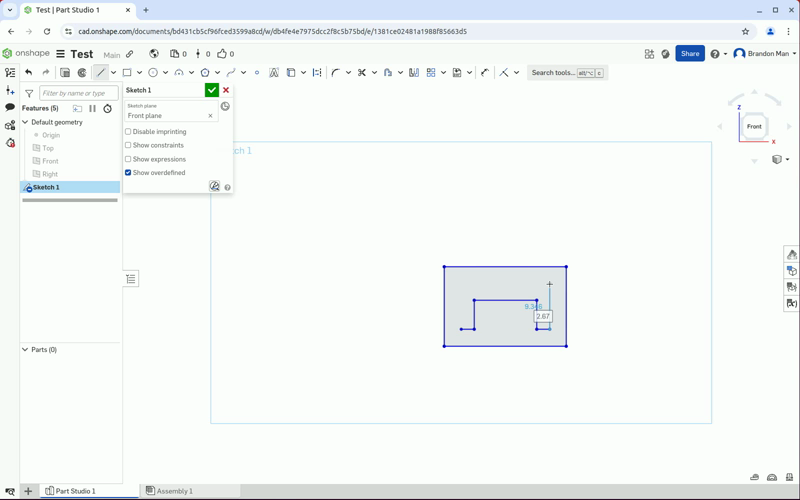
click(549, 283)
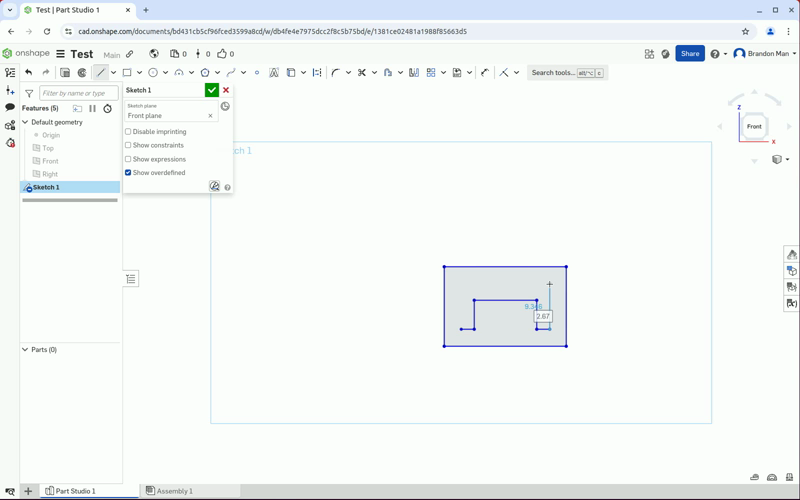
key_up(shift)
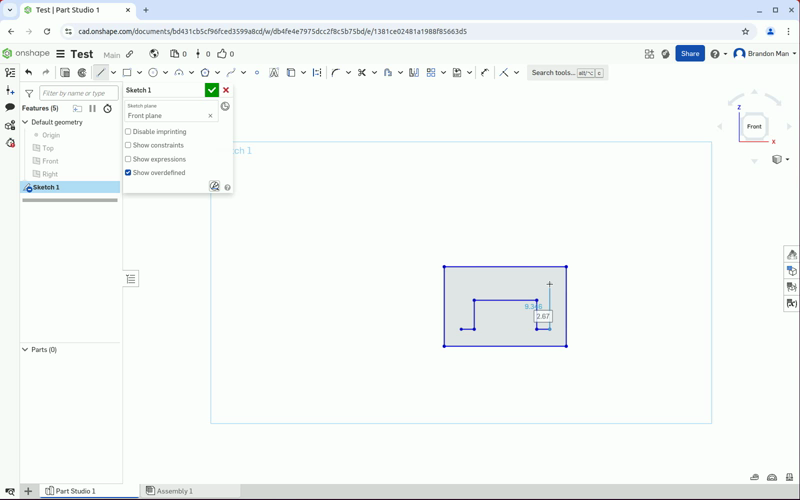
key_down(shift)
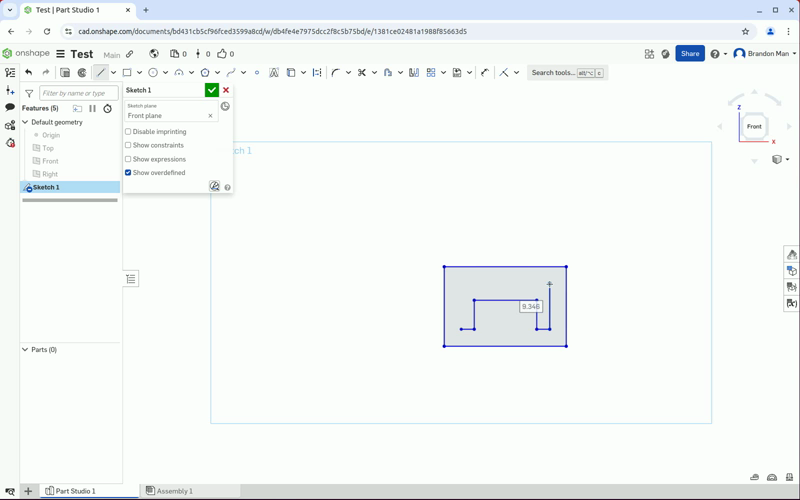
mouse_move(461, 283)
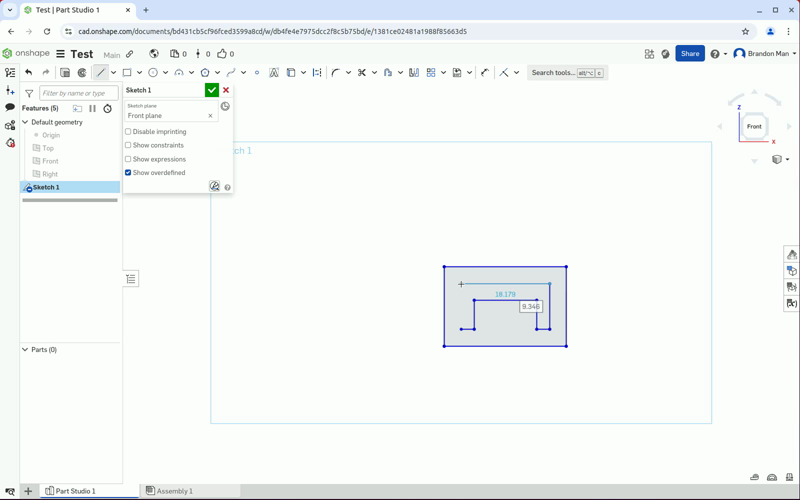
click(461, 283)
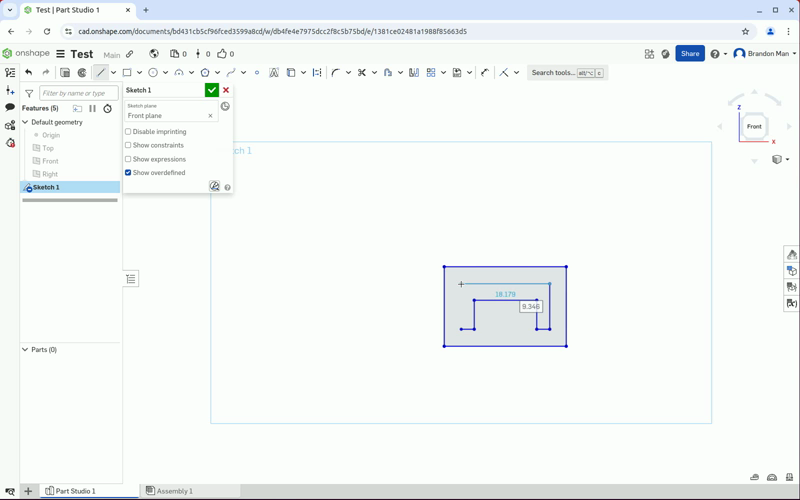
key_up(shift)
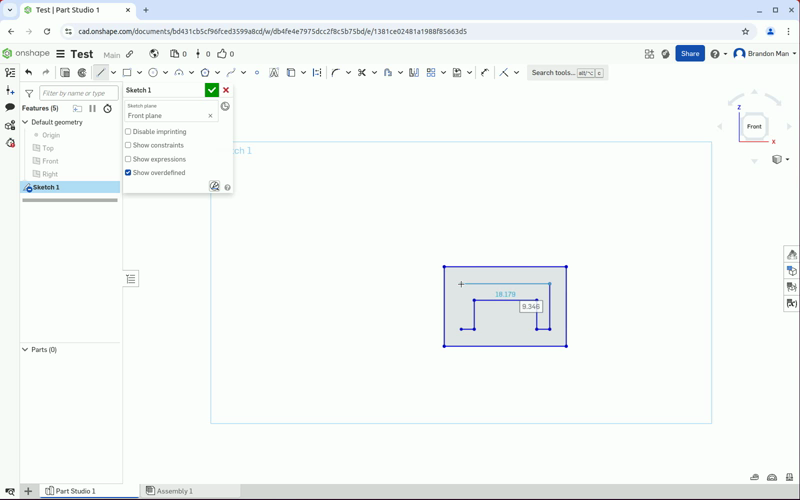
mouse_move(491, 283)
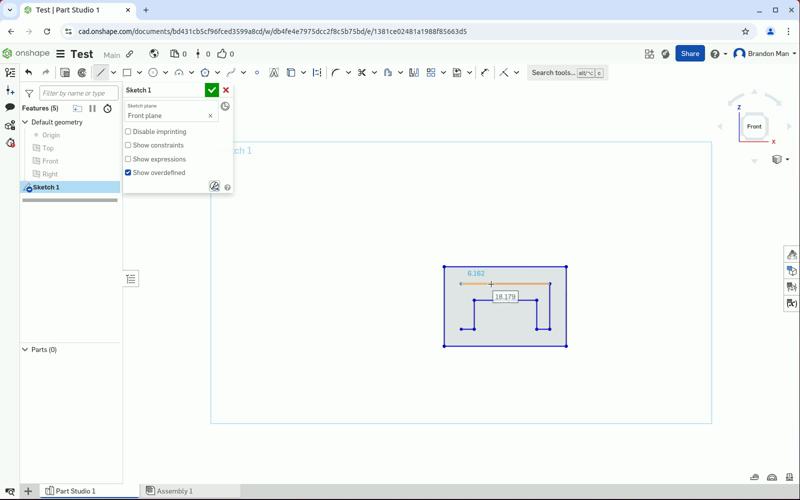
key_down(shift)
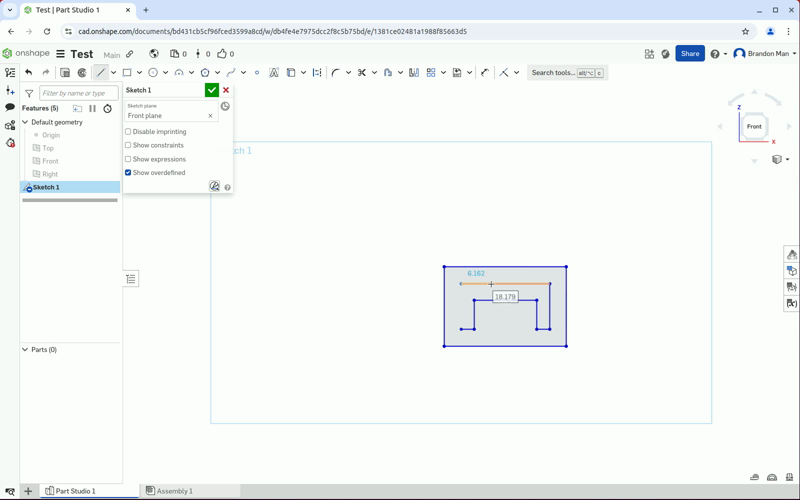
mouse_move(461, 329)
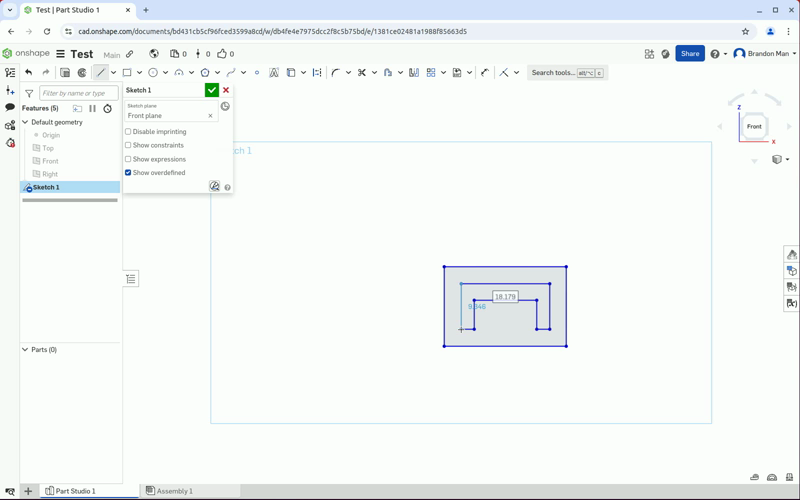
key_up(shift)
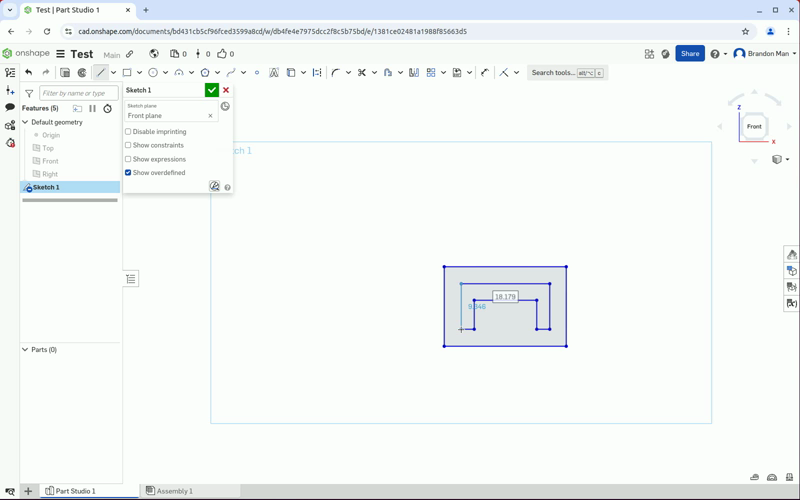
click(461, 329)
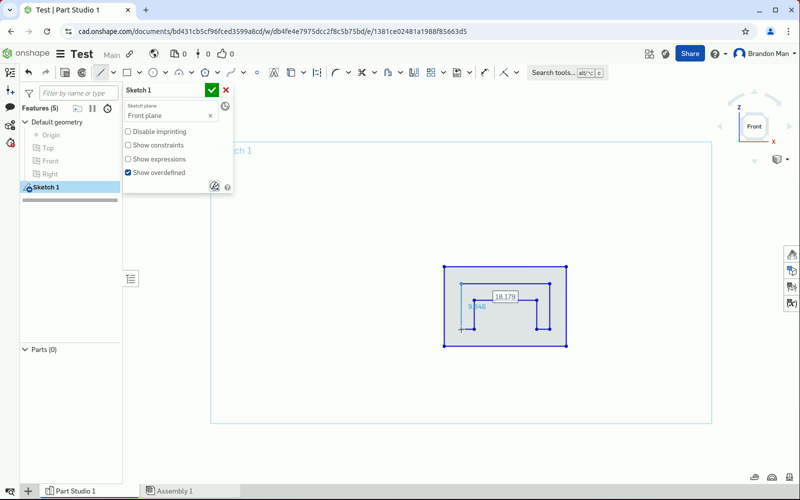
key(esc)
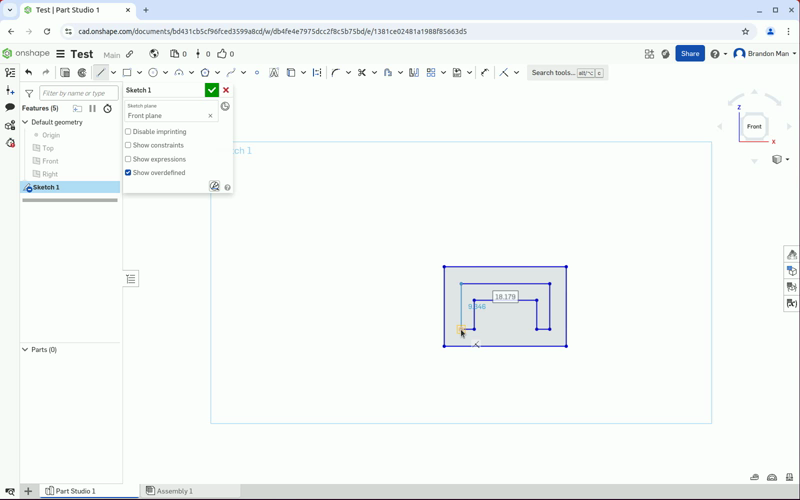
mouse_move(490, 340)
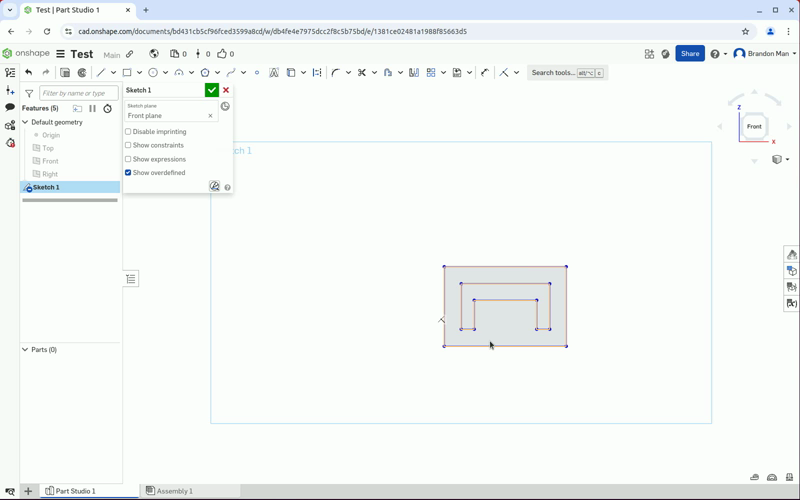
click(490, 340)
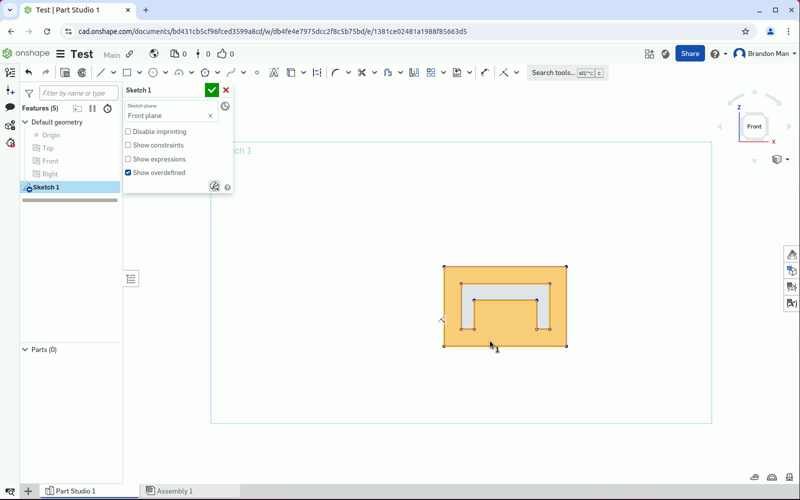
mouse_move(73, 352)
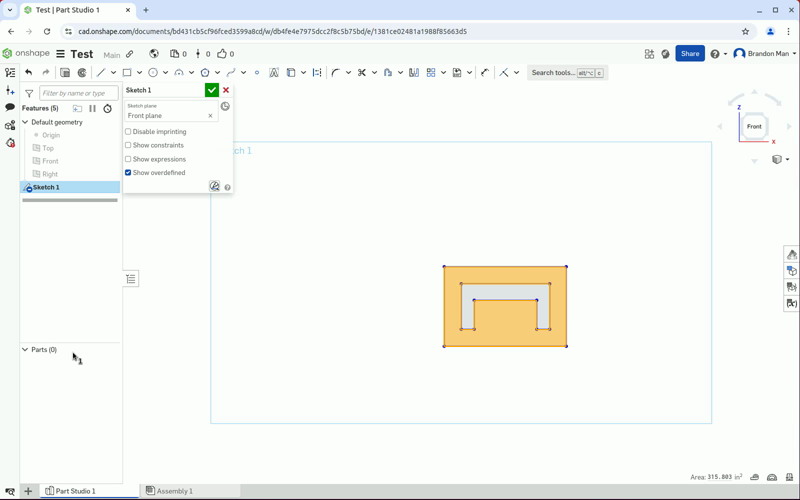
key(shift+y)
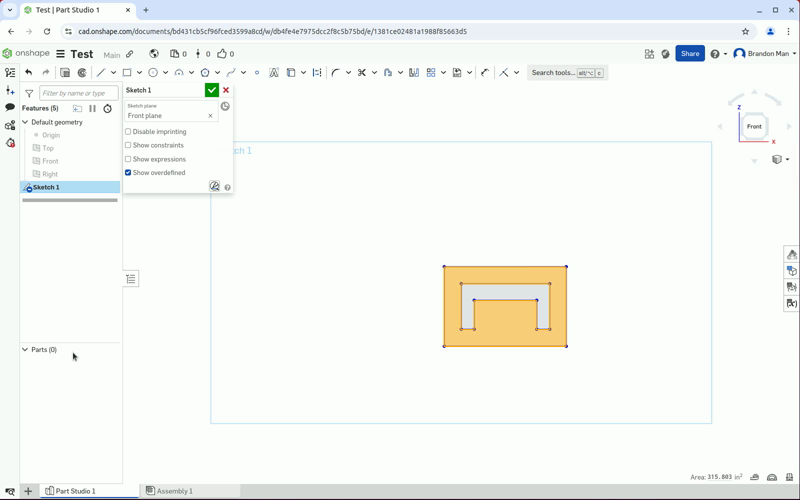
key(shift+e)
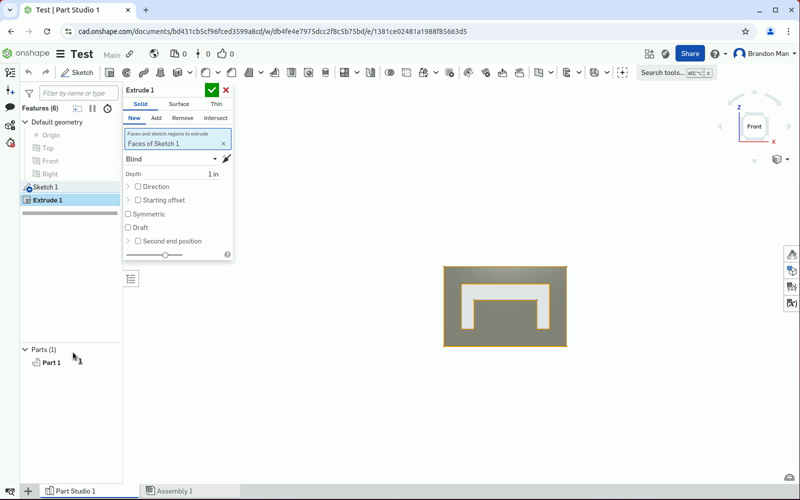
mouse_move(143, 106)
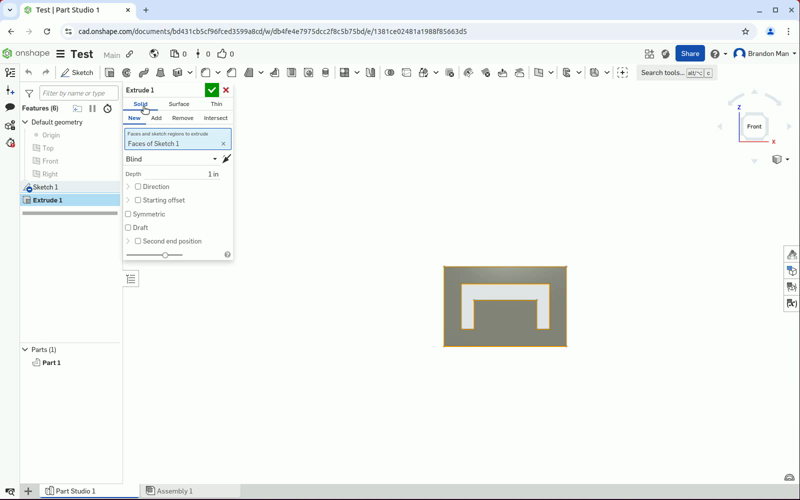
click(143, 106)
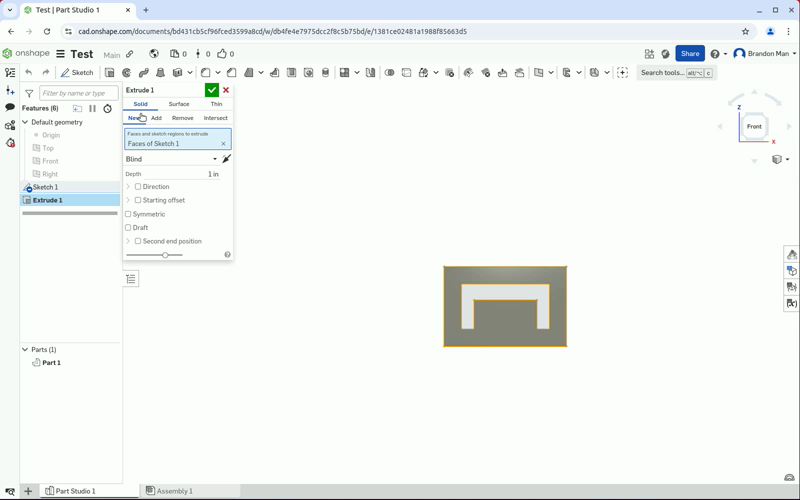
mouse_move(137, 120)
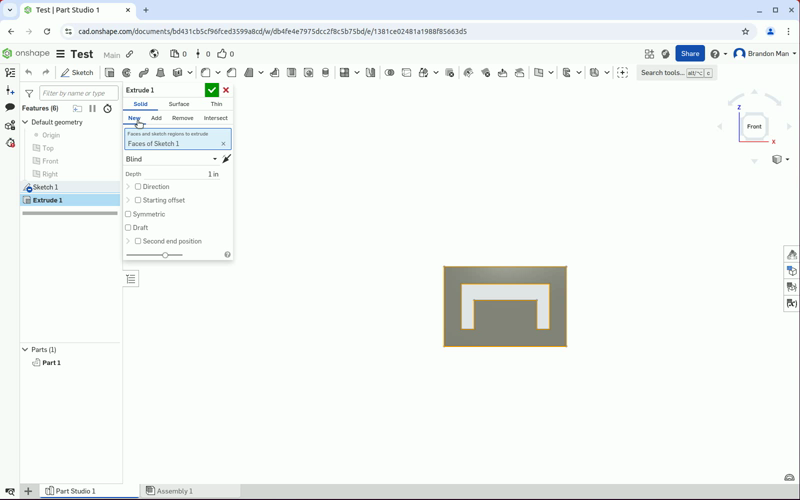
click(137, 120)
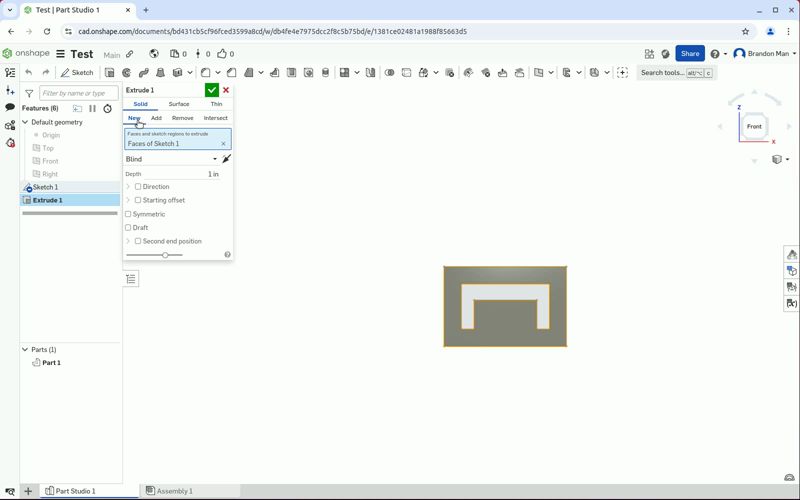
key(tab, 4)
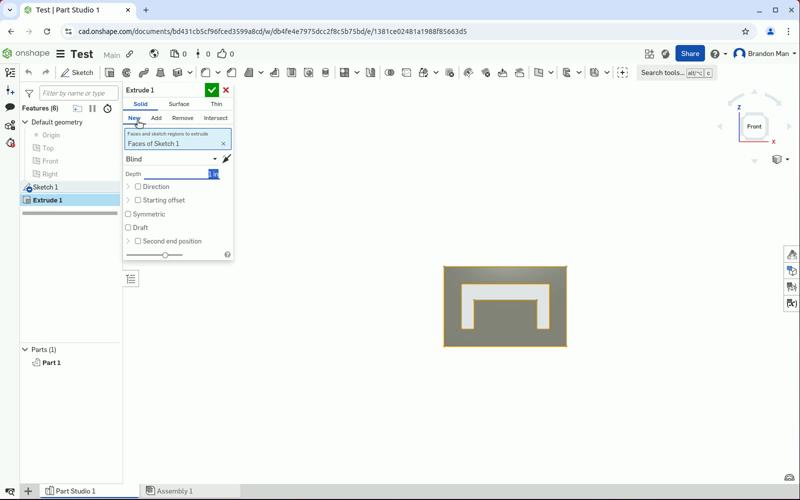
text(18.294)
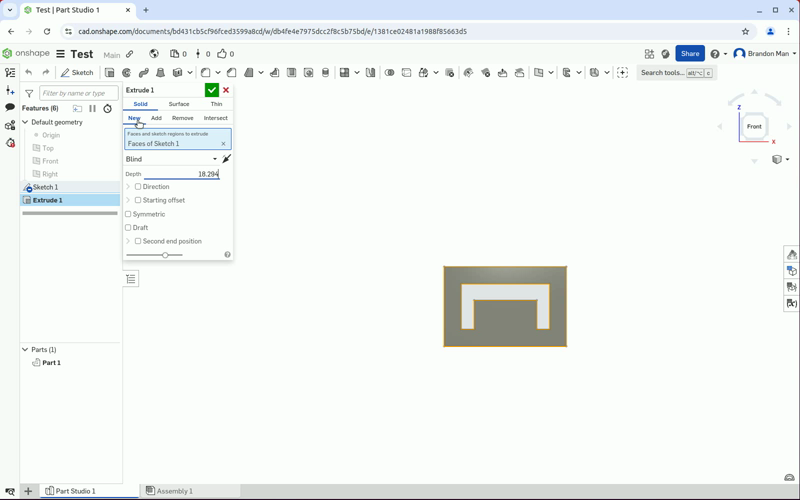
key(enter)
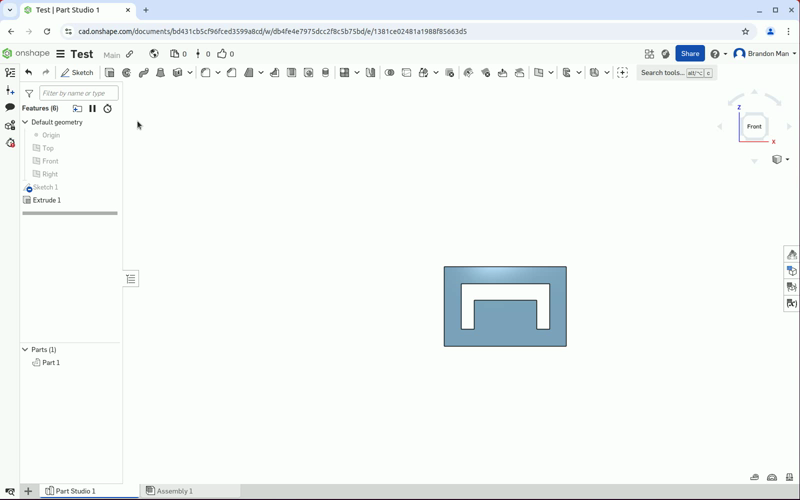
key(shift+h)
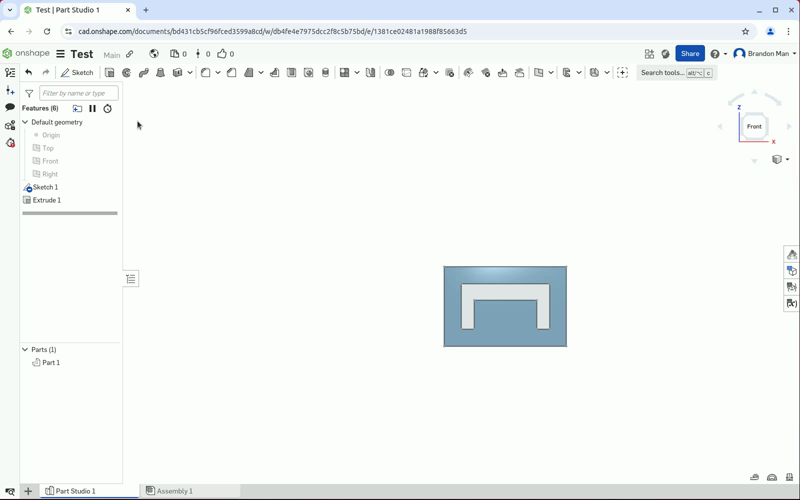
key(shift+h)
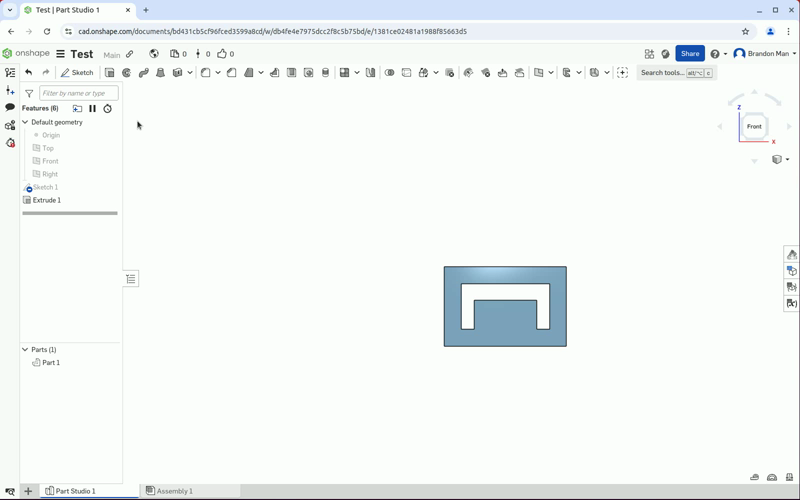
mouse_move(73, 189)
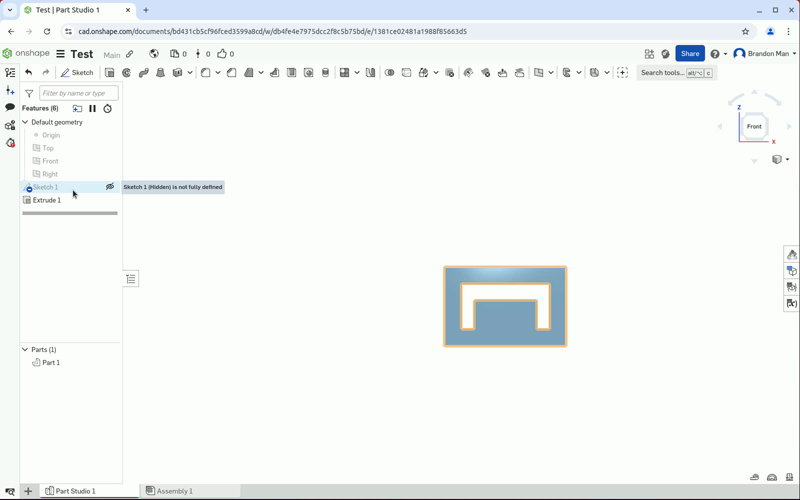
click(73, 189)
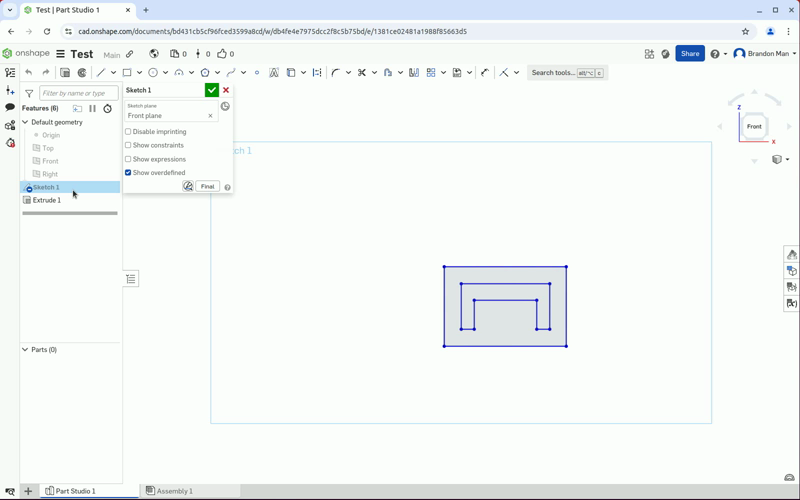
mouse_move(229, 92)
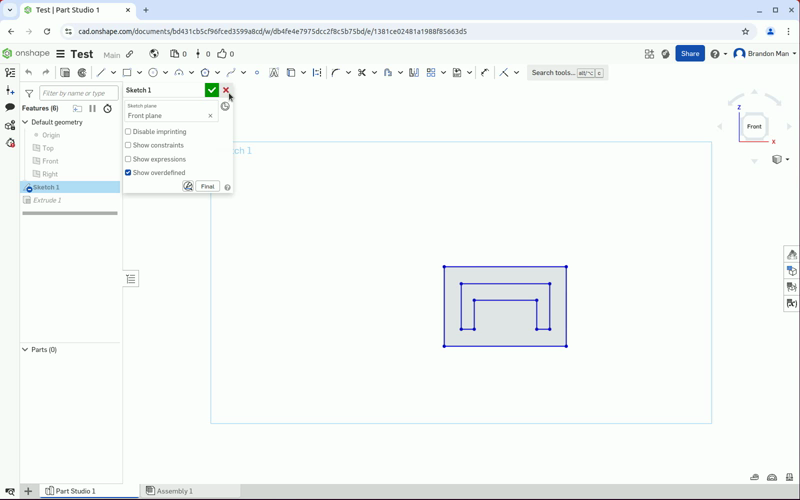
click(229, 92)
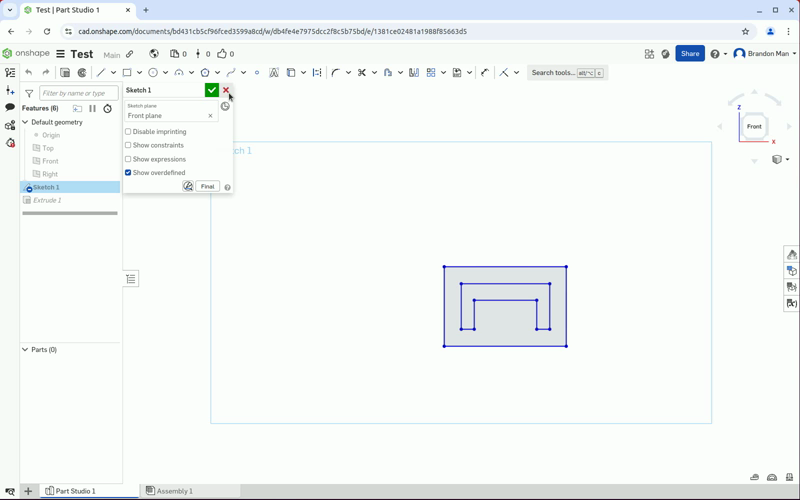
key(shift+s)
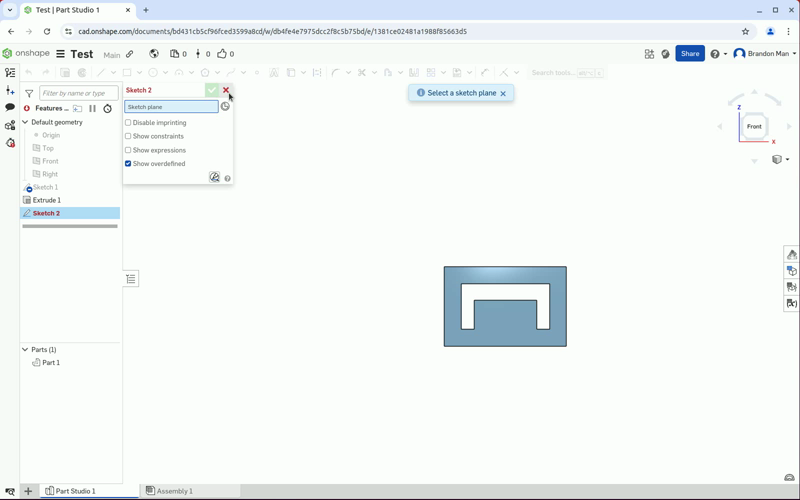
mouse_move(73, 163)
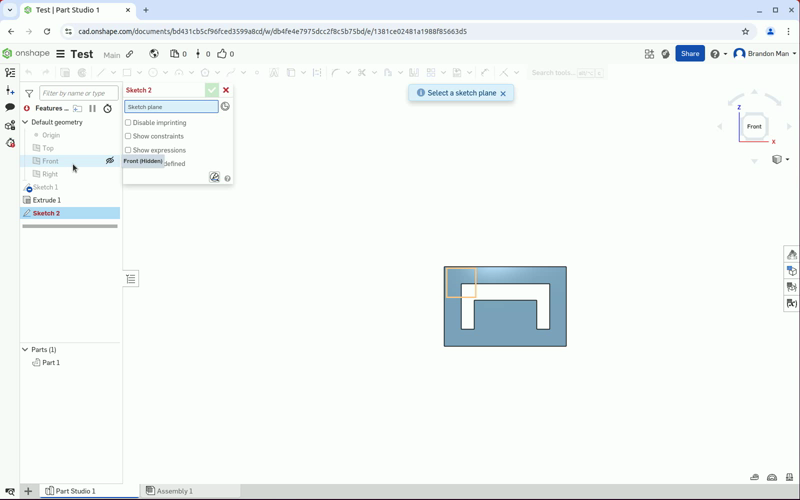
click(73, 163)
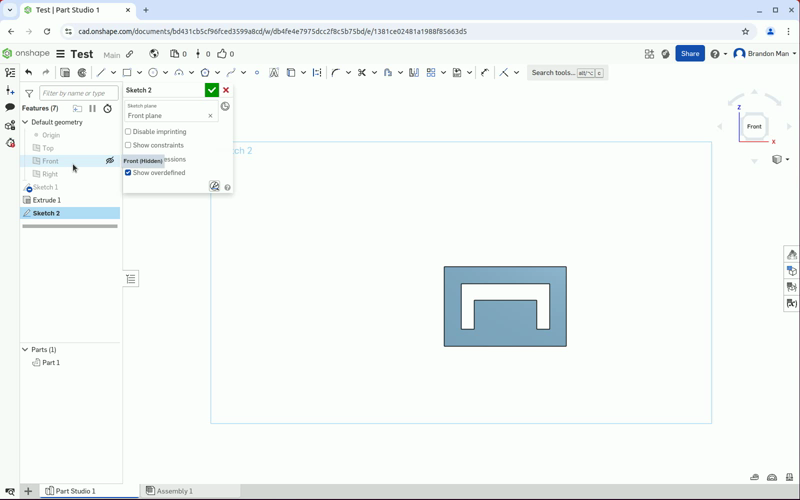
mouse_move(73, 352)
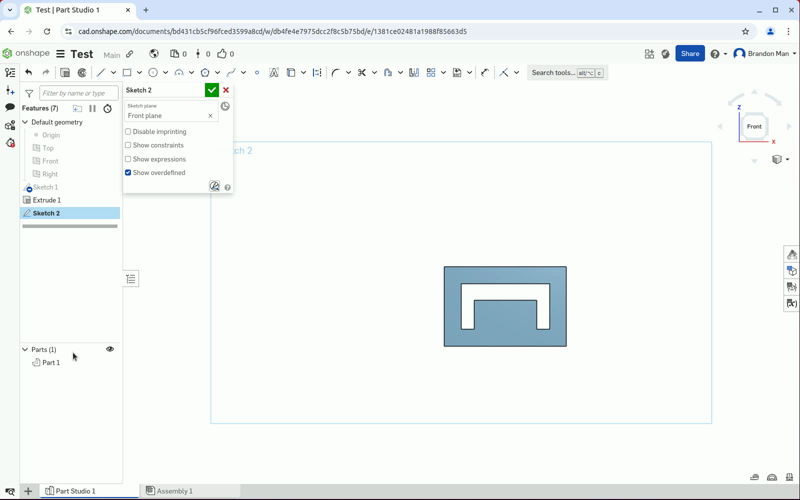
key(y)
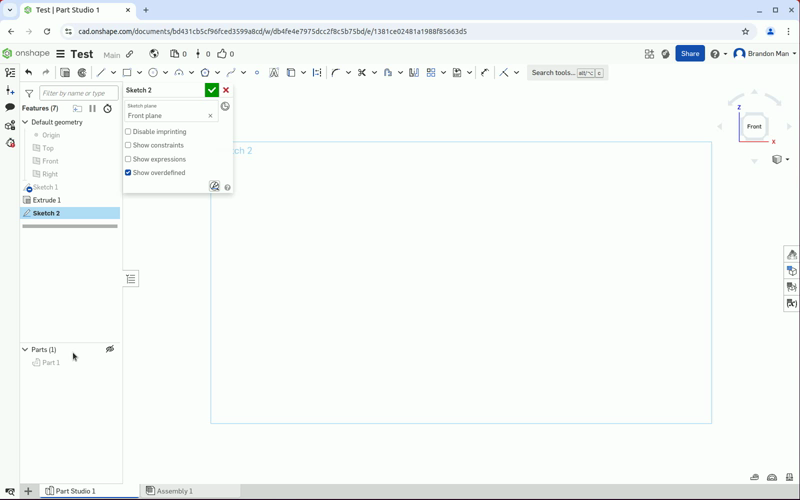
key(l)
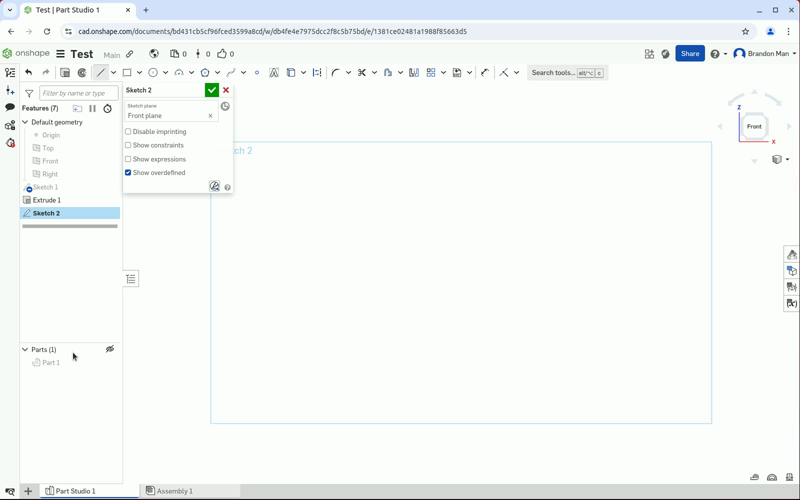
key_down(shift)
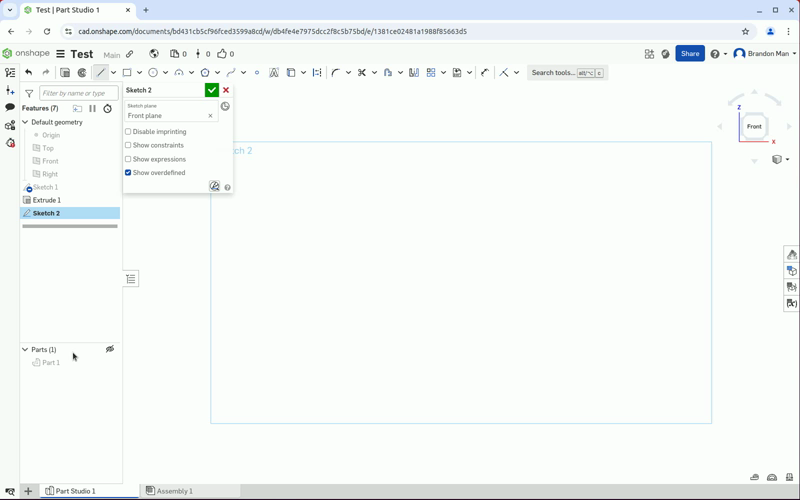
mouse_move(444, 395)
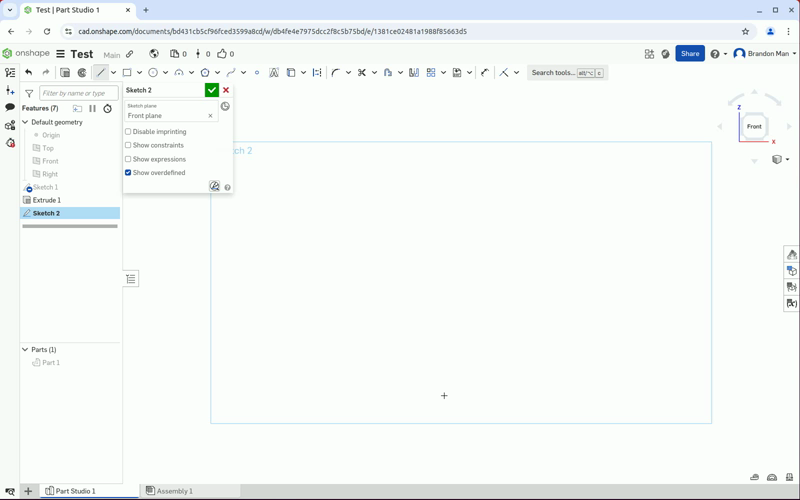
click(444, 395)
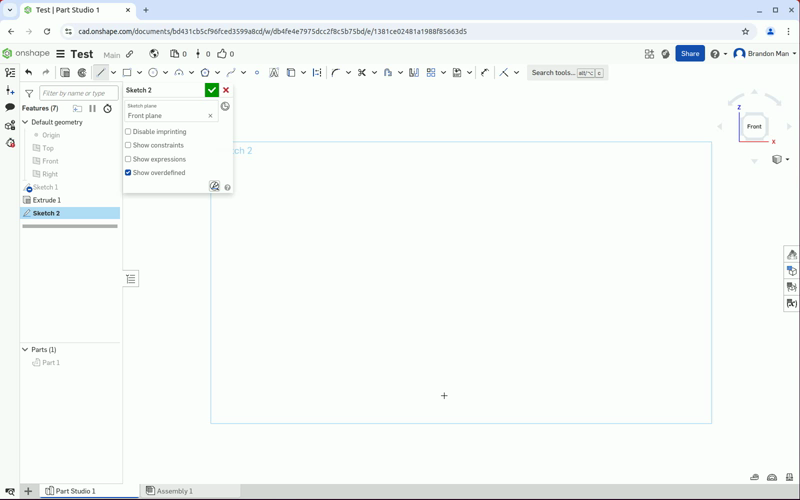
key_up(shift)
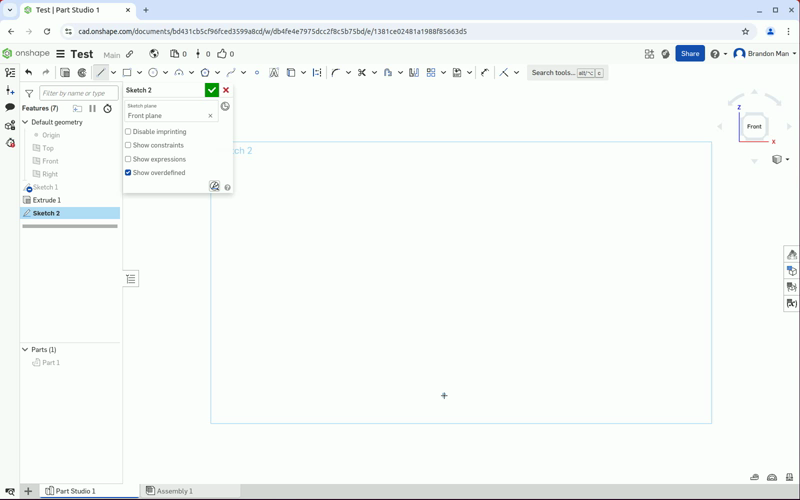
key_down(shift)
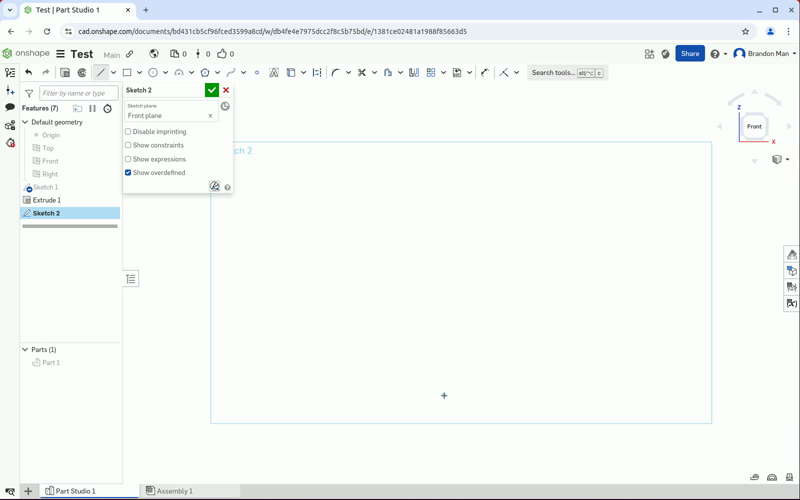
mouse_move(565, 395)
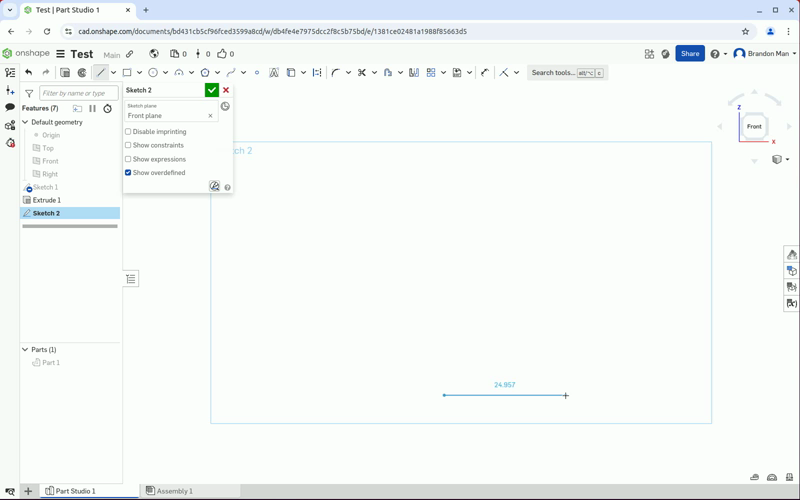
click(565, 395)
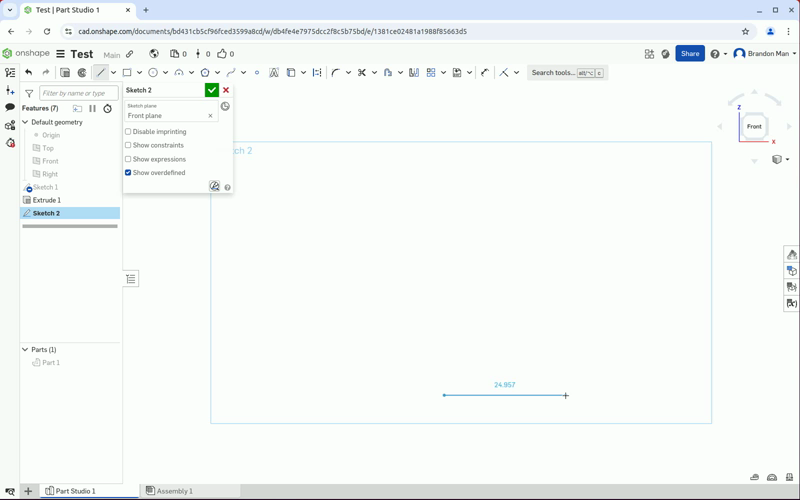
key_up(shift)
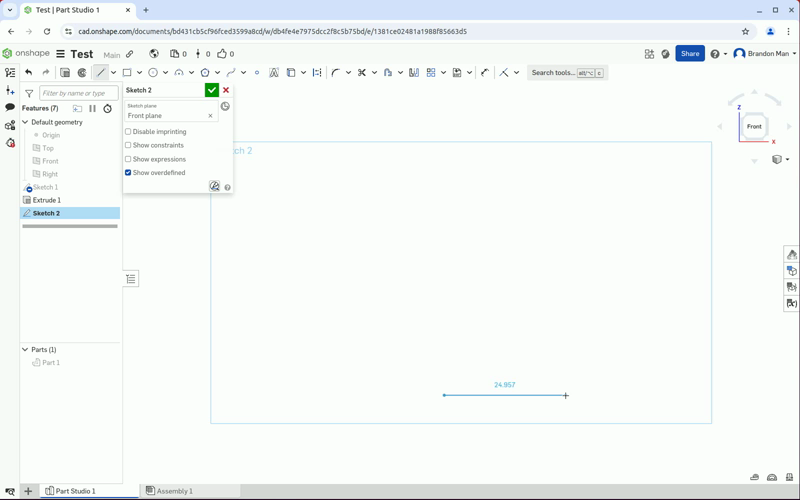
key_down(shift)
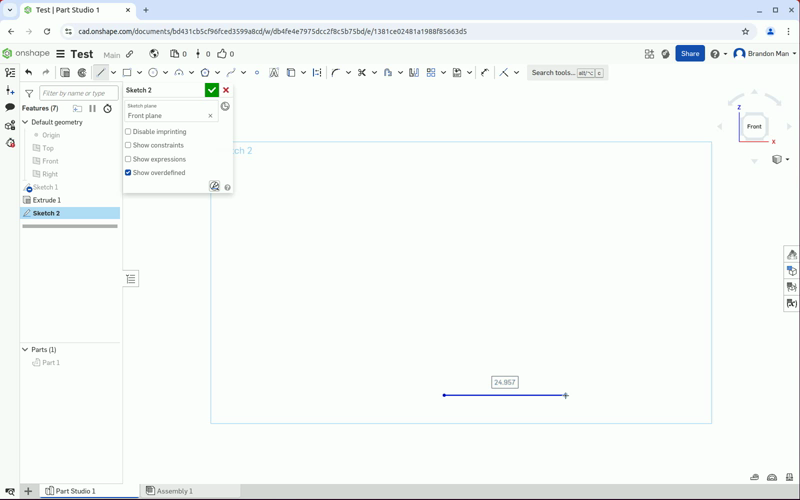
mouse_move(565, 218)
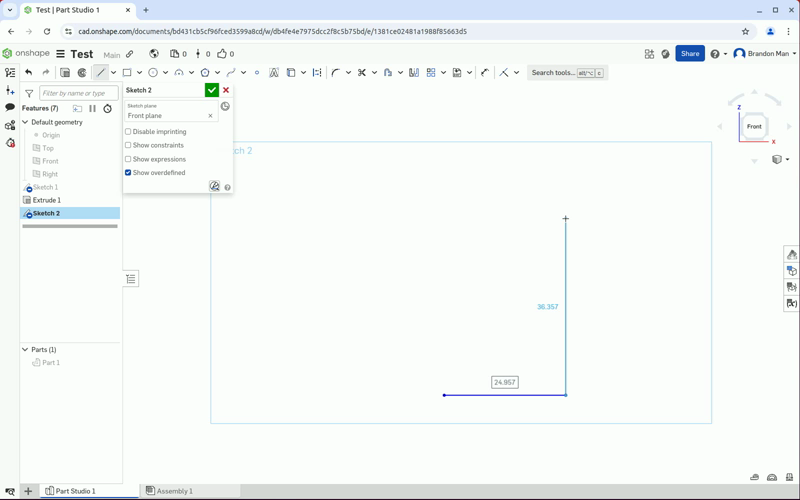
click(565, 218)
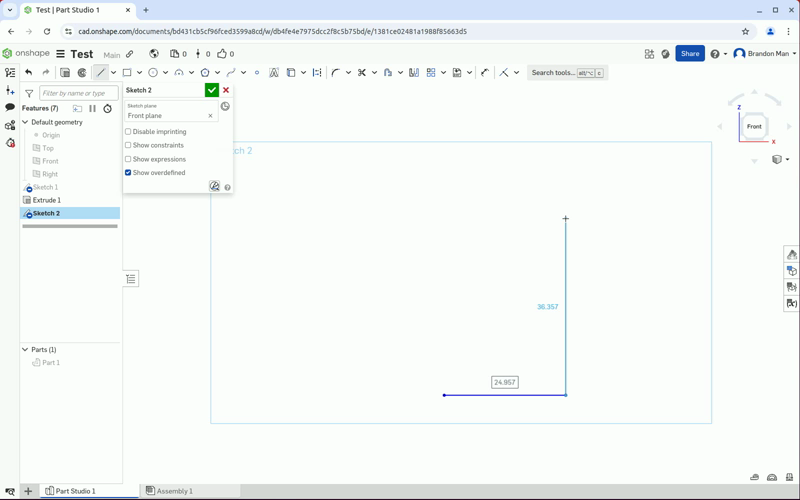
key_up(shift)
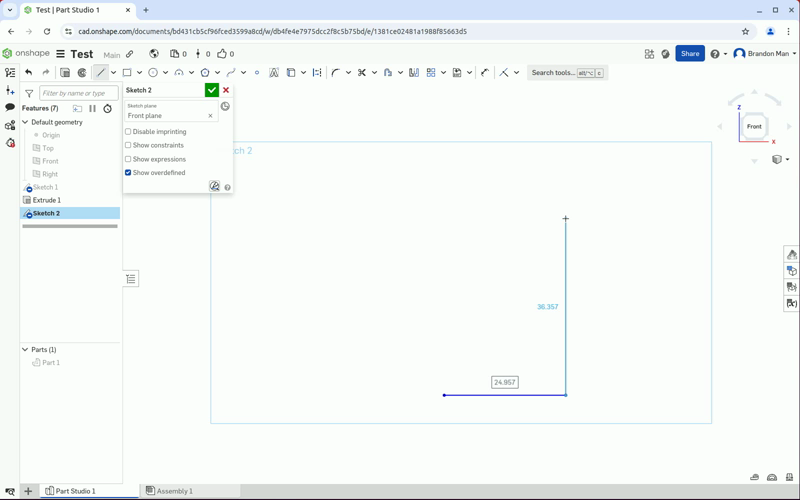
key_down(shift)
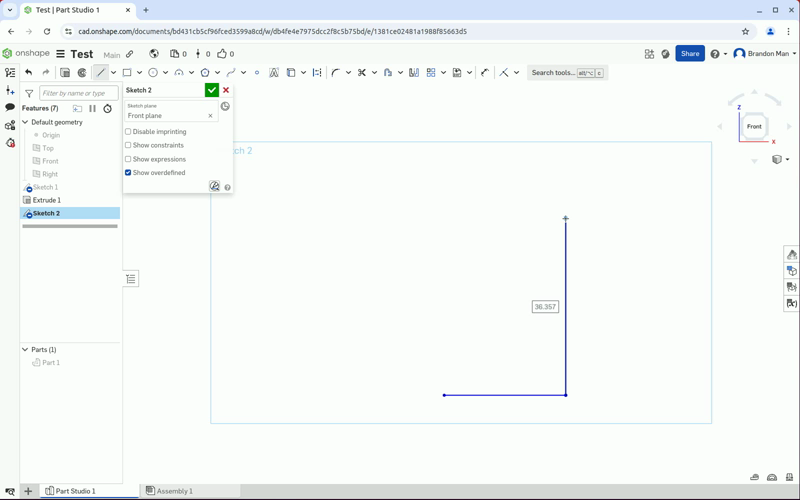
mouse_move(444, 218)
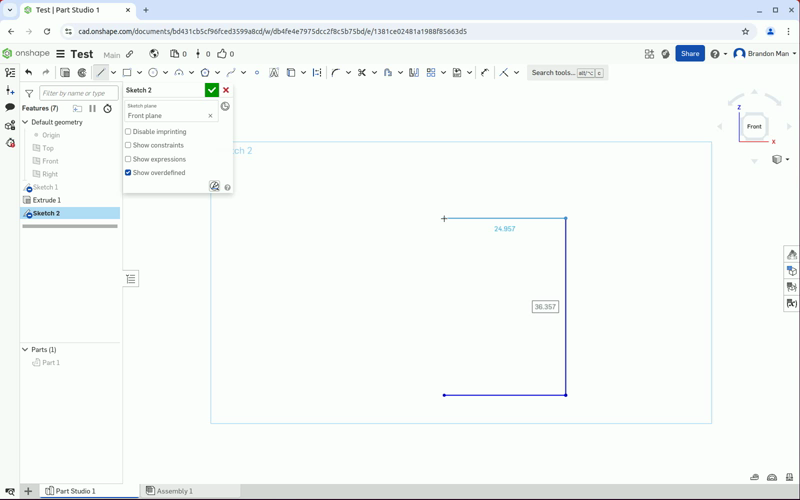
click(444, 218)
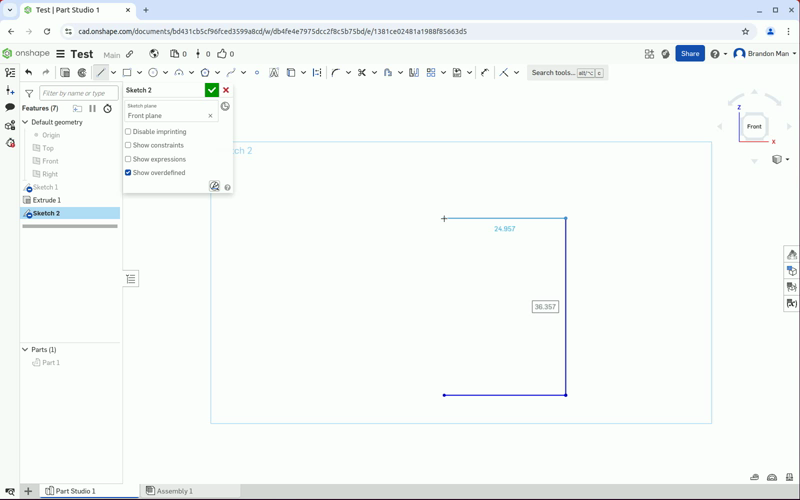
key_up(shift)
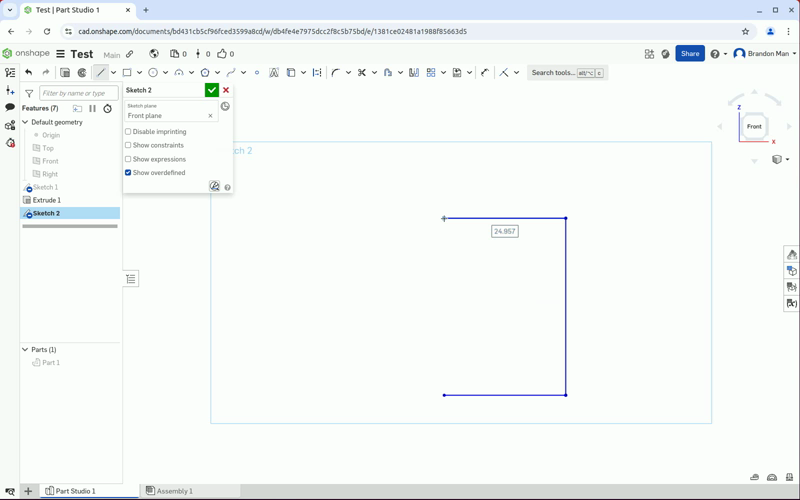
key_down(shift)
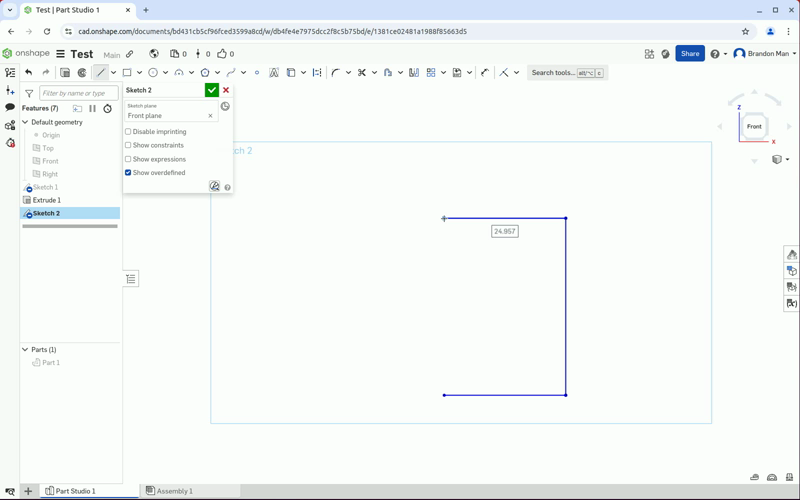
mouse_move(444, 395)
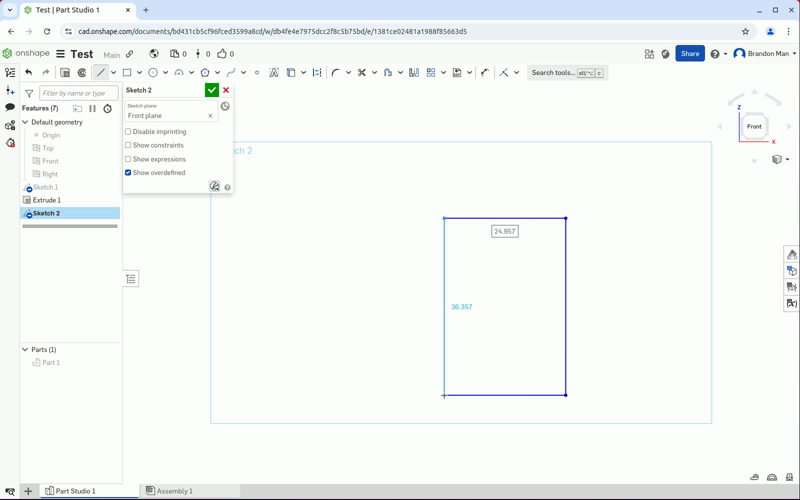
key_up(shift)
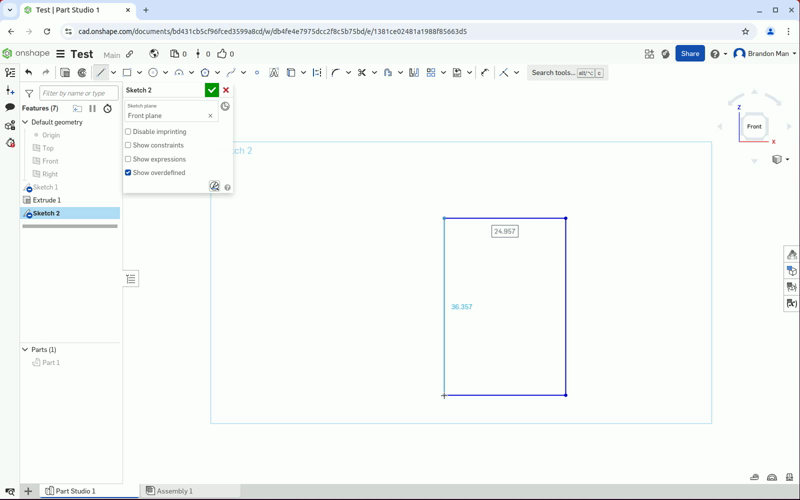
click(444, 395)
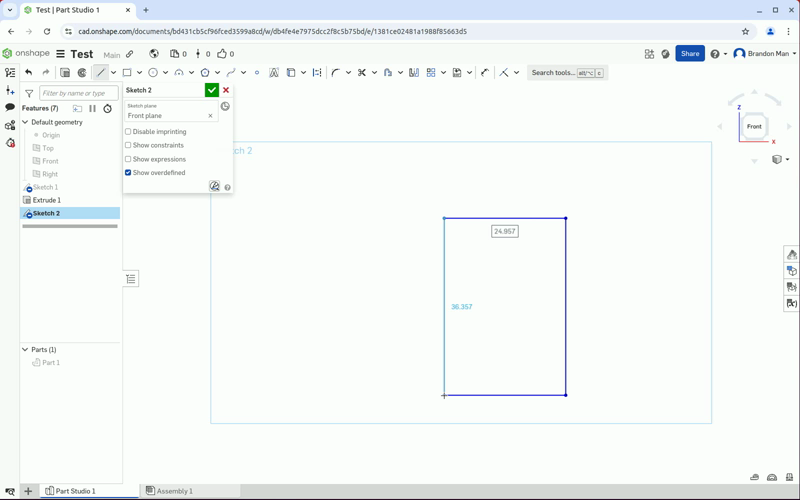
key(esc)
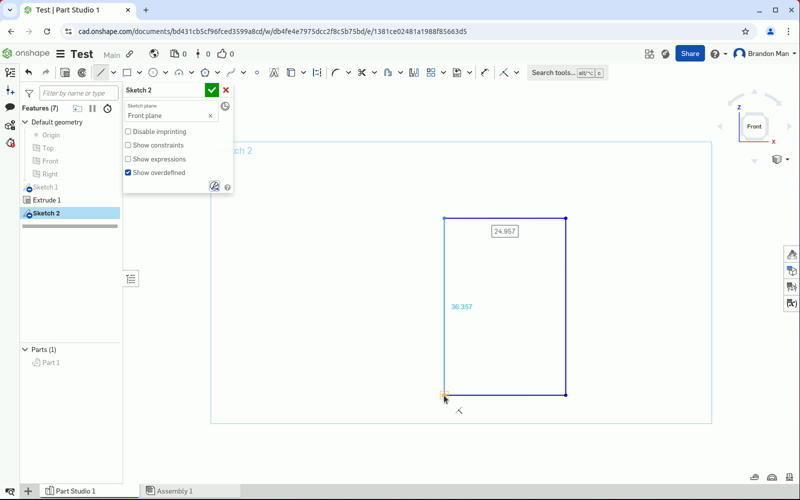
key(c)
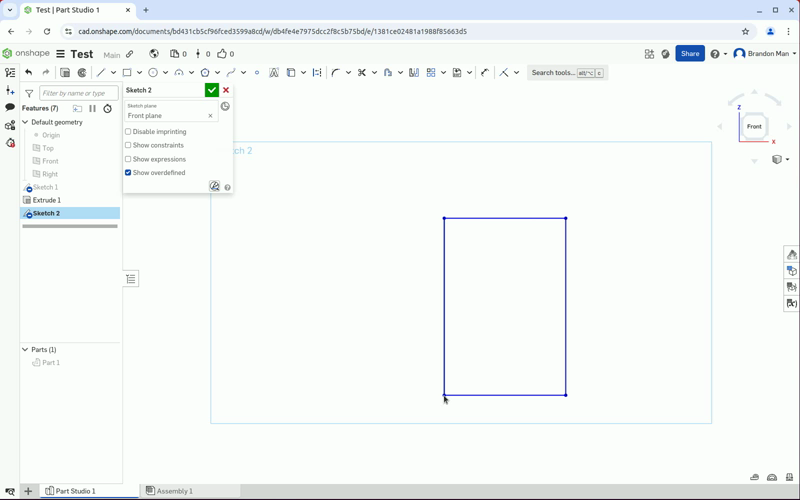
key_down(shift)
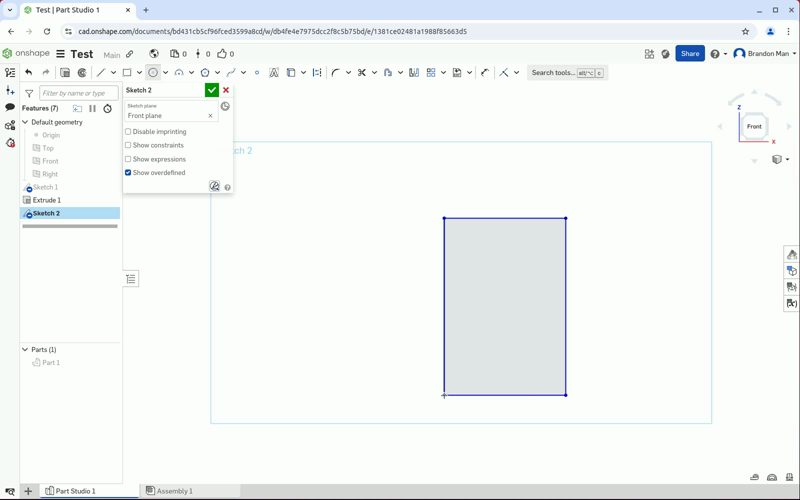
mouse_move(506, 371)
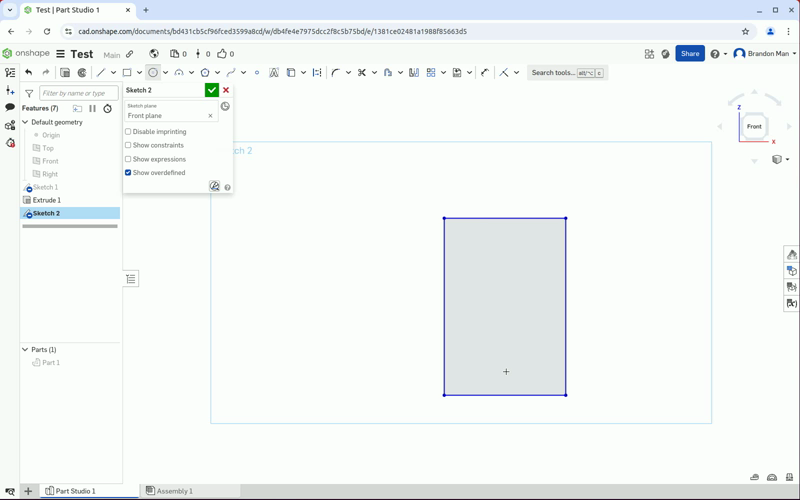
click(506, 371)
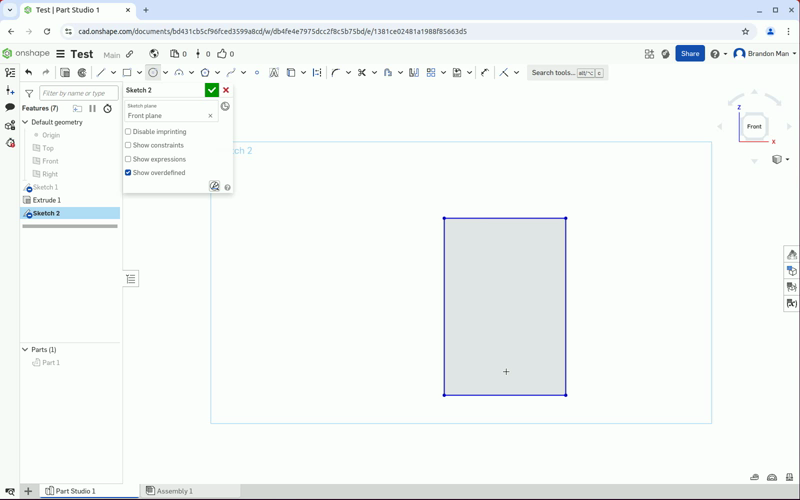
key_up(shift)
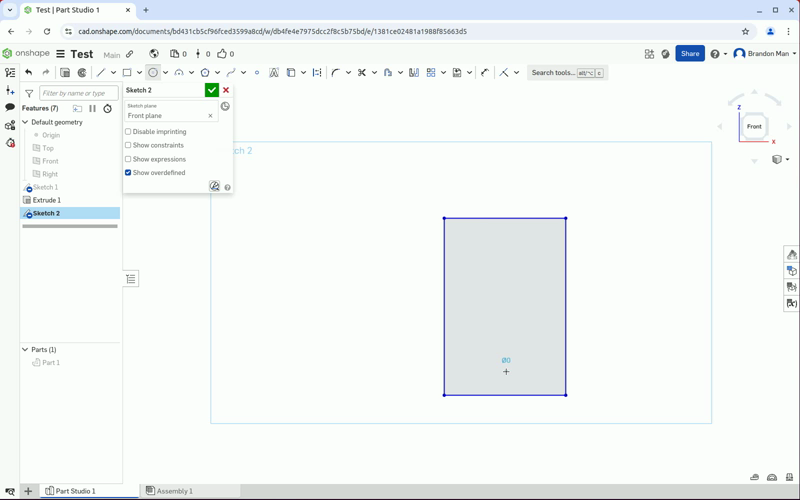
mouse_move(513, 371)
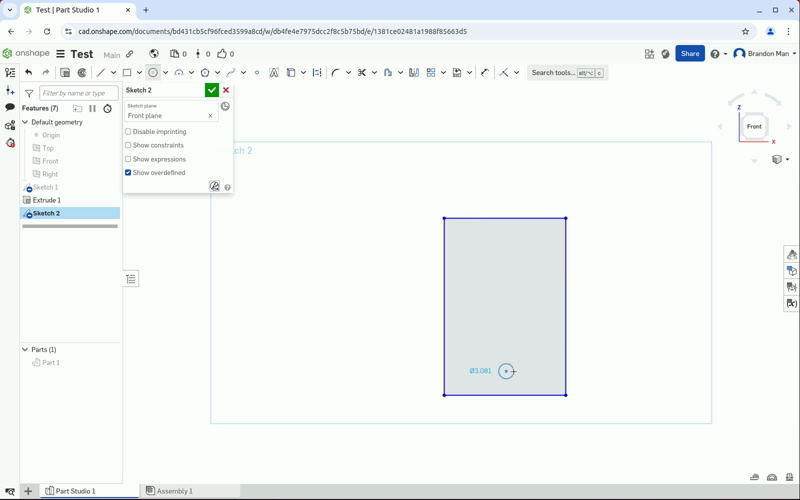
click(513, 371)
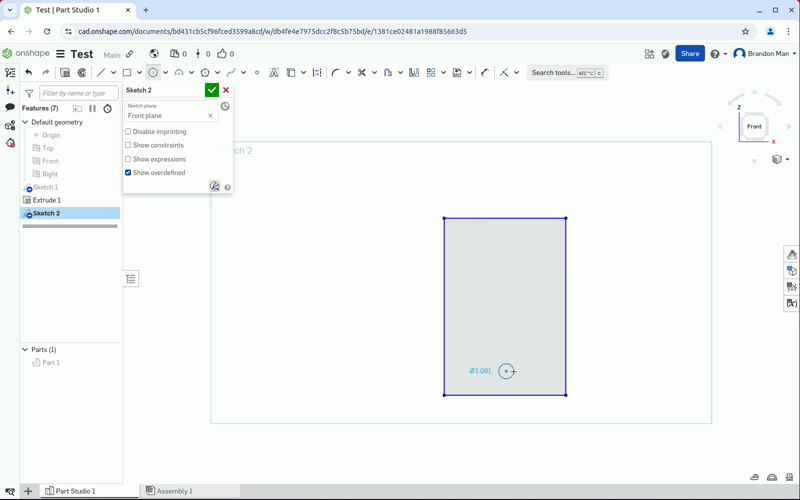
key(esc)
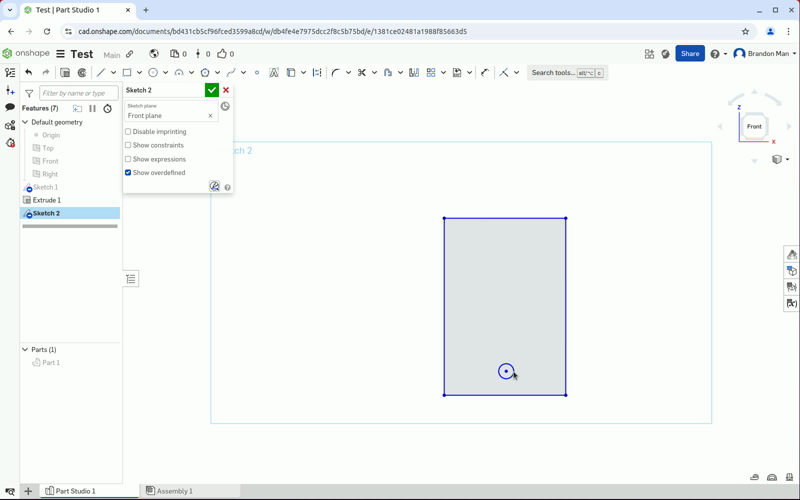
key(c)
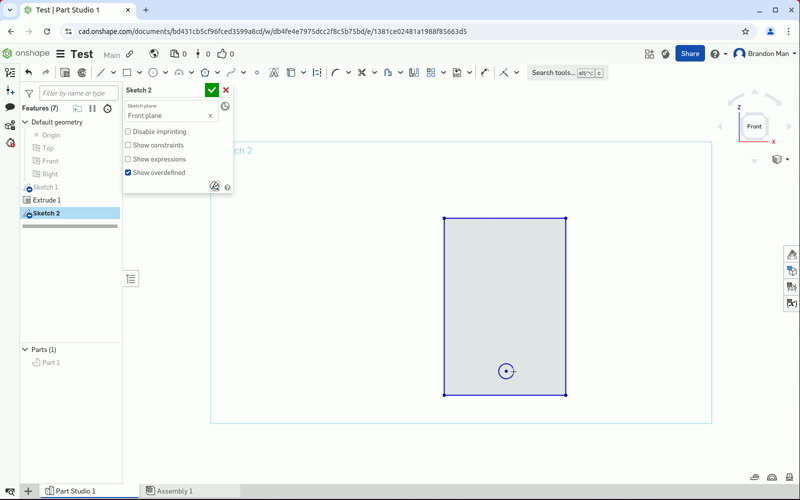
key_down(shift)
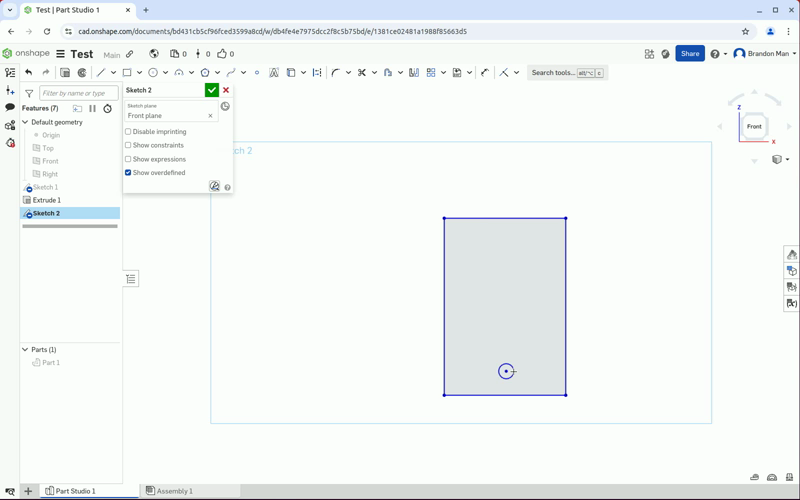
mouse_move(506, 242)
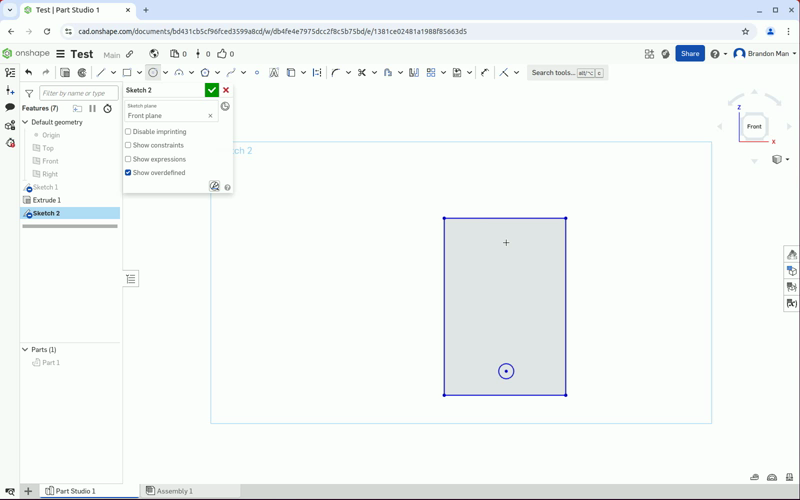
click(506, 242)
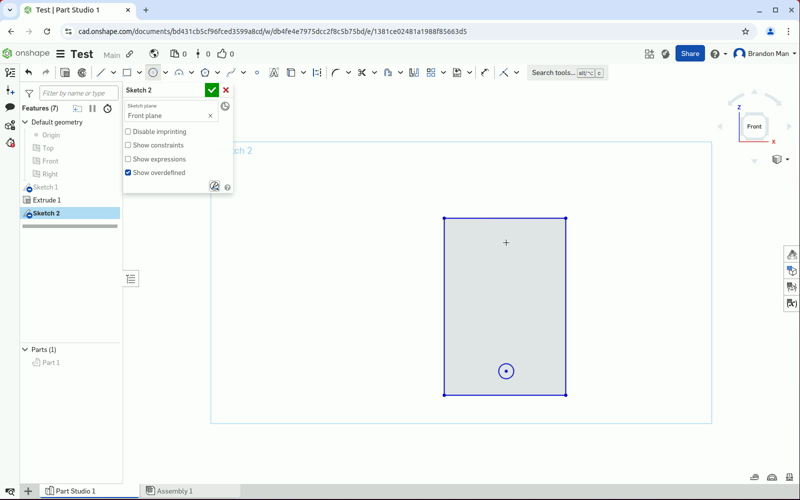
key_up(shift)
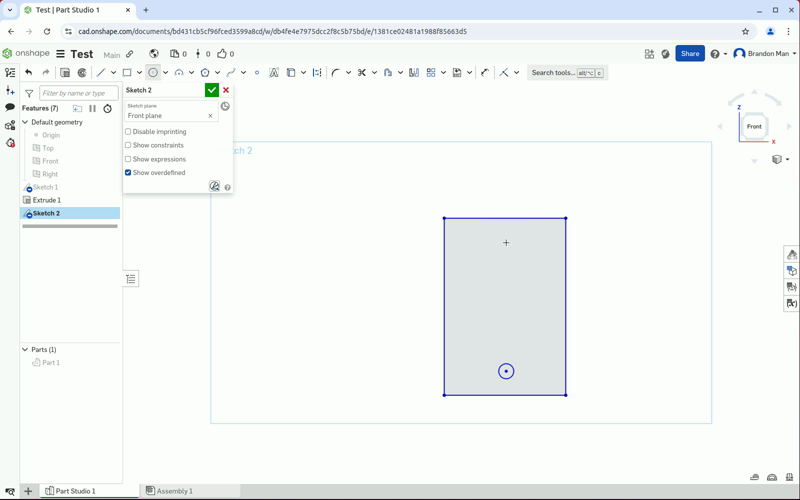
mouse_move(513, 242)
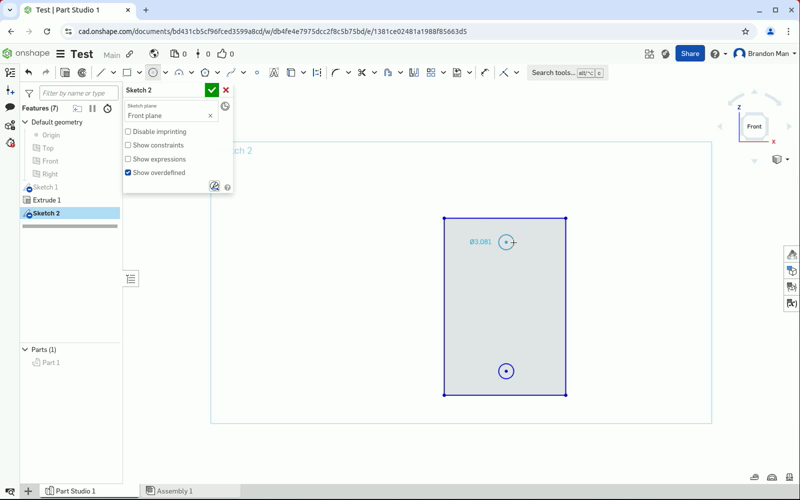
click(513, 242)
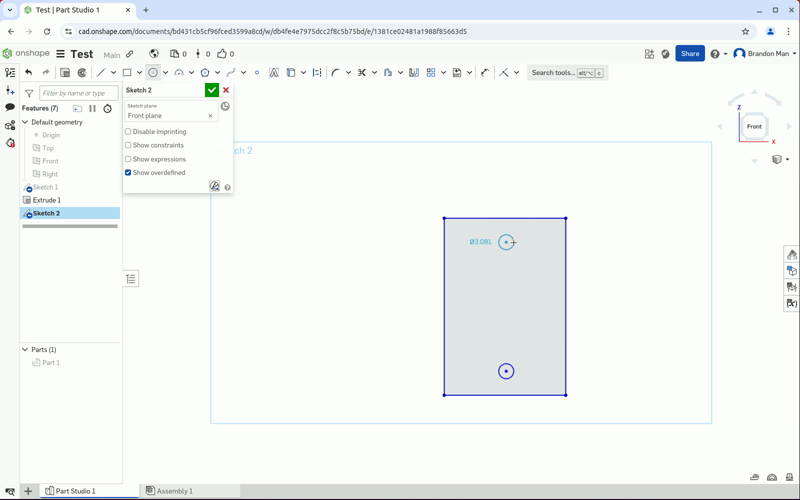
key(esc)
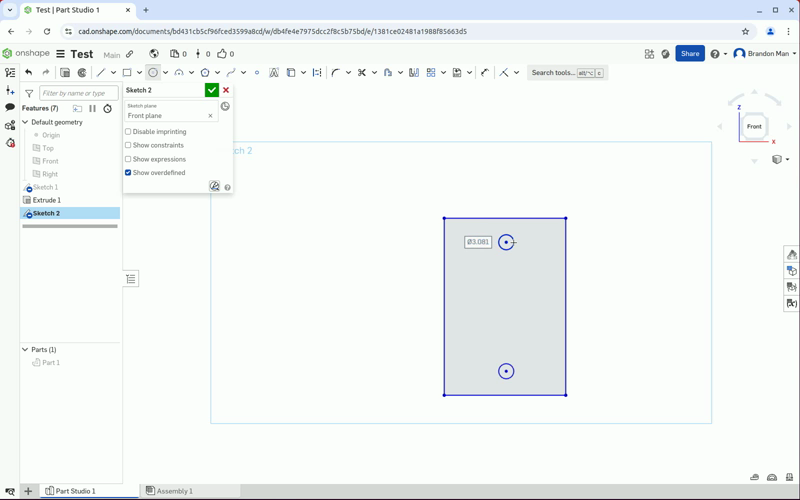
mouse_move(541, 241)
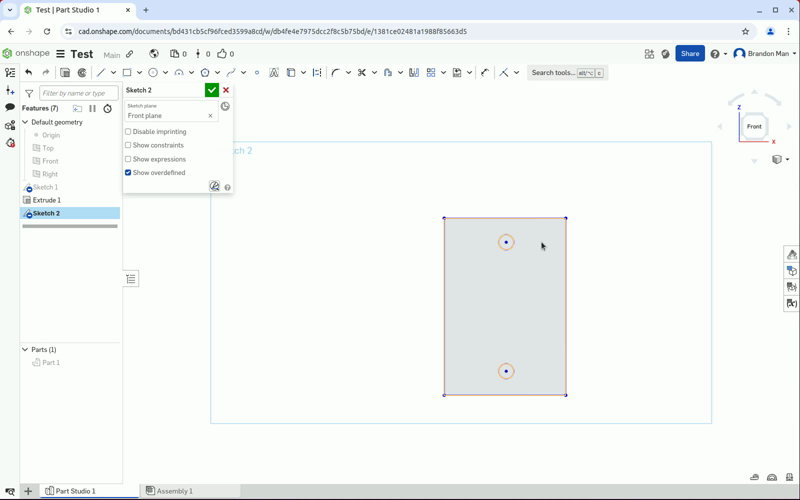
click(541, 241)
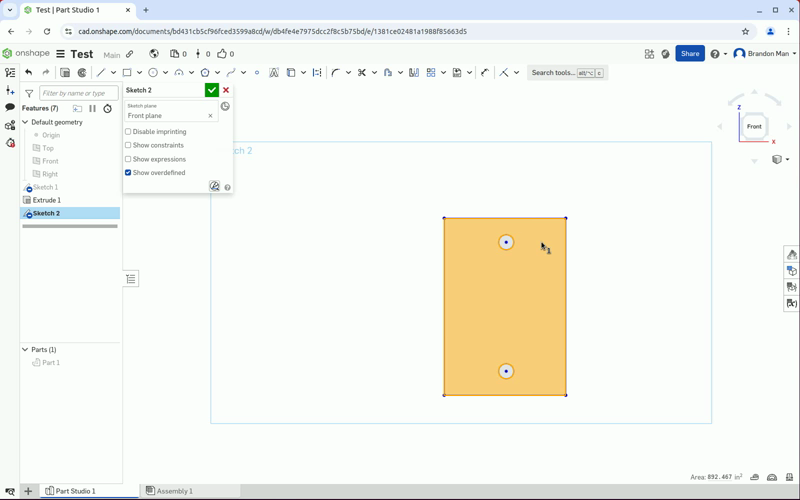
mouse_move(73, 352)
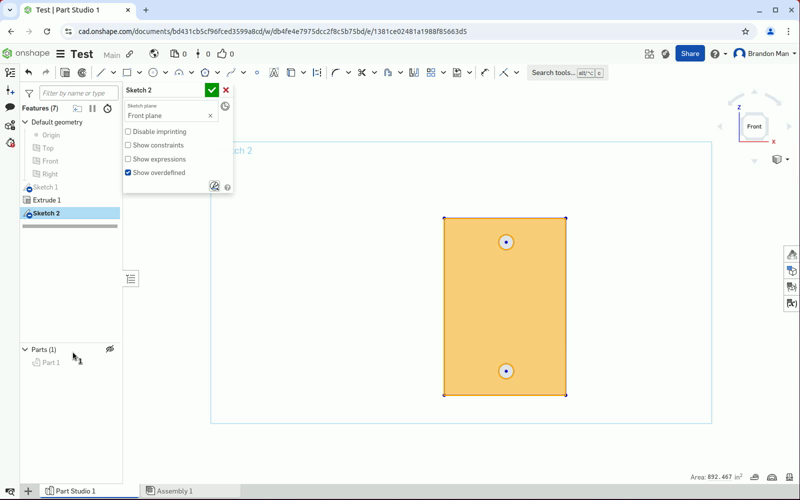
key(shift+y)
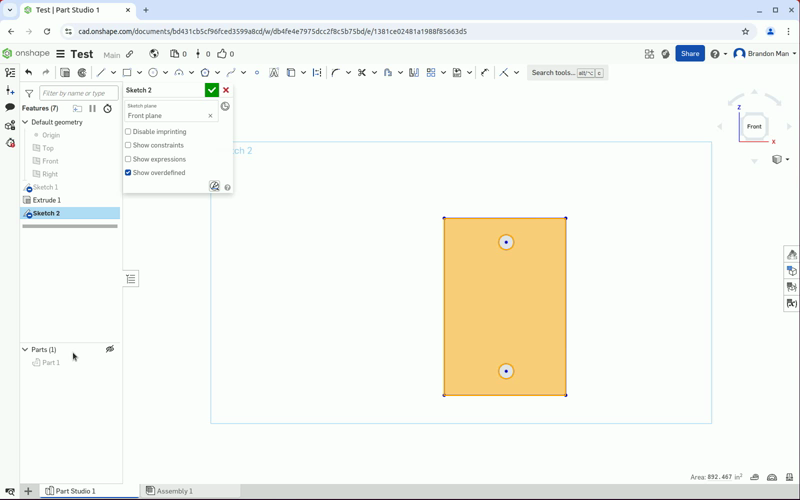
key(shift+e)
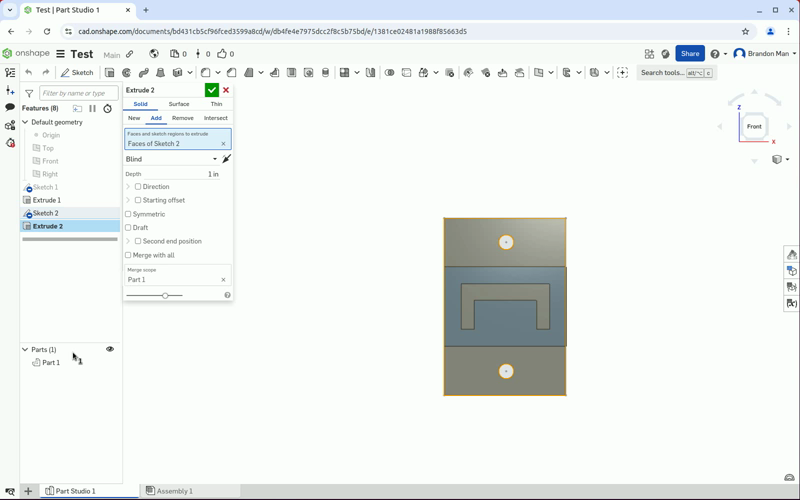
mouse_move(143, 106)
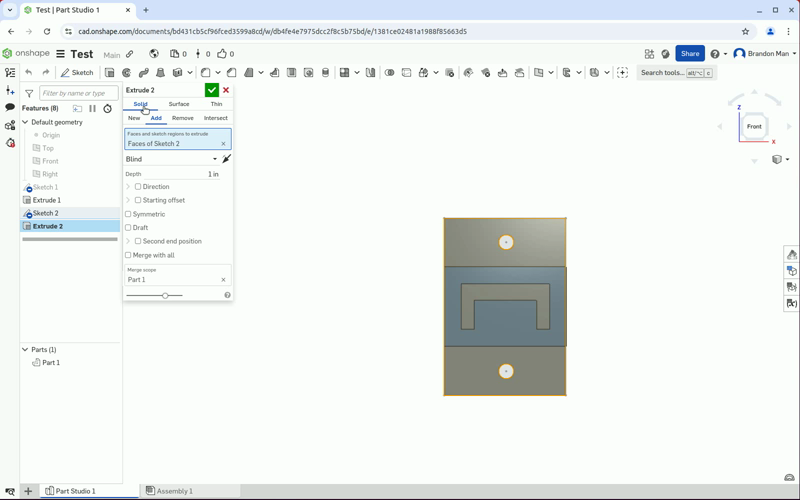
click(143, 106)
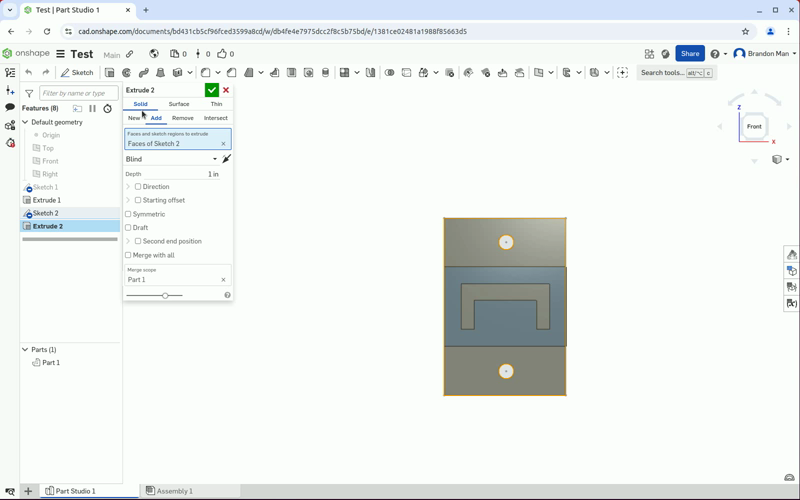
mouse_move(137, 120)
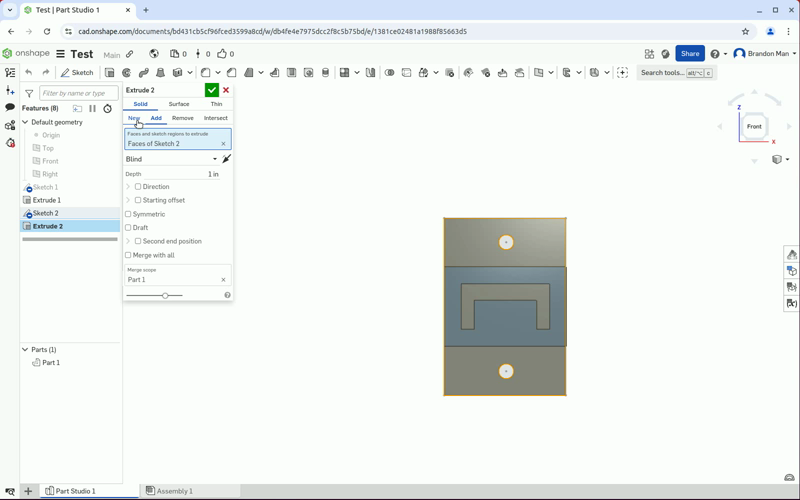
click(137, 120)
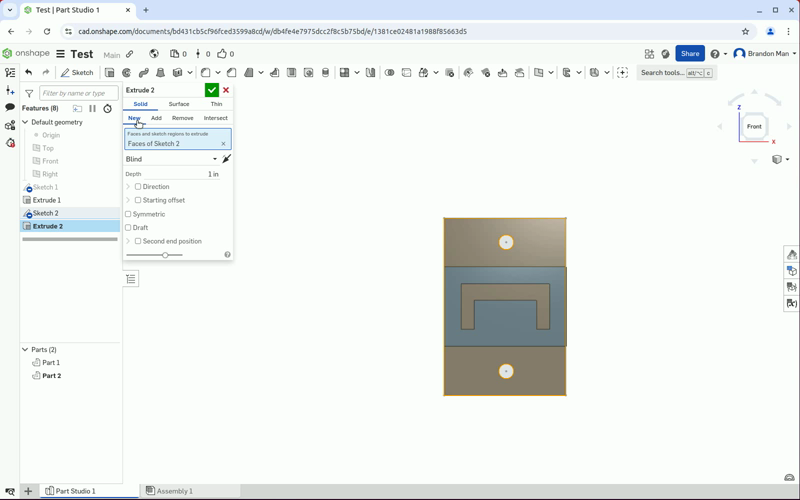
key(tab, 4)
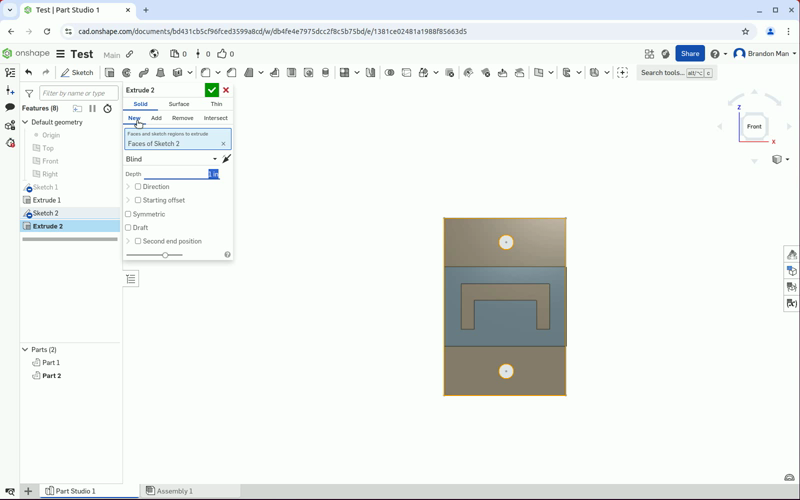
text(3.37)
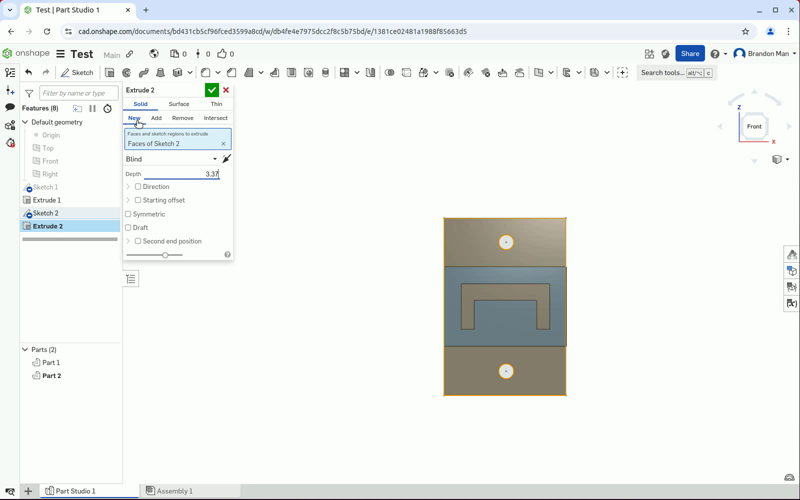
key(enter)
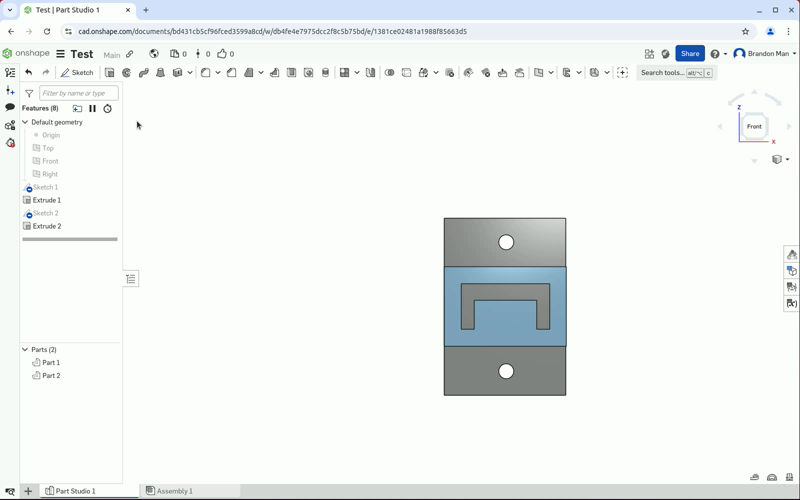
key(shift+h)
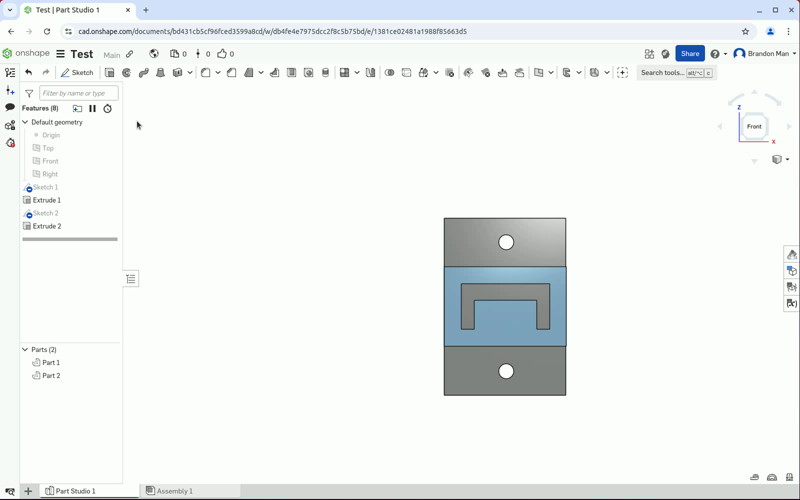
key(shift+h)
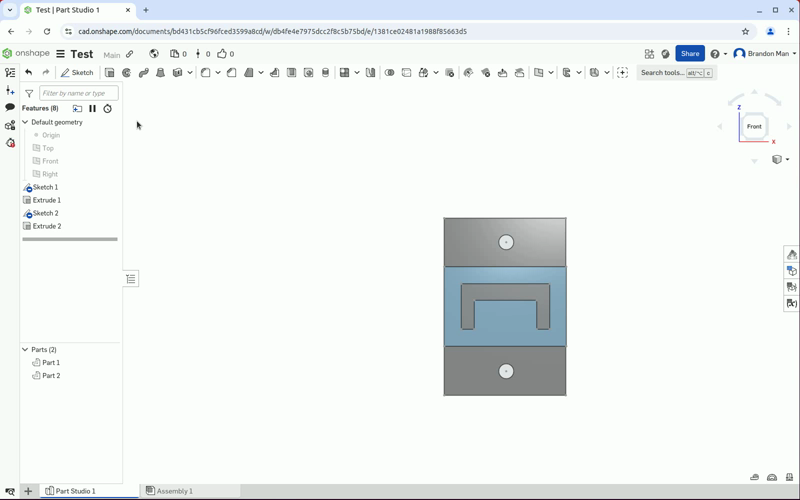
key(shift+7)
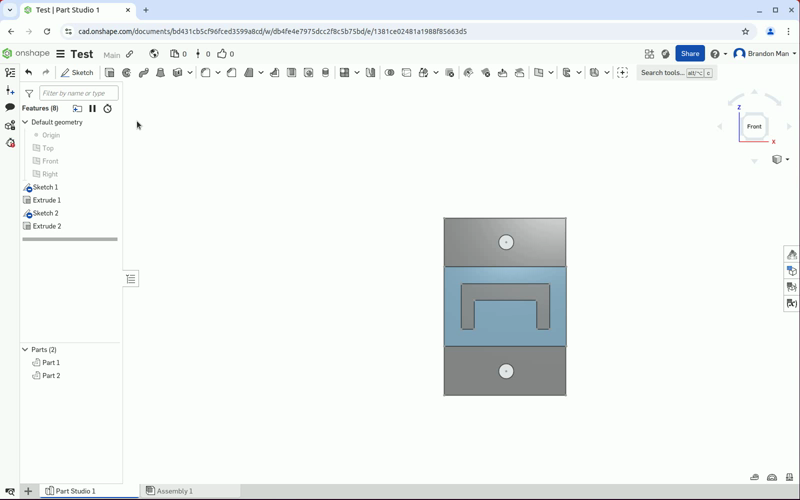
key(left, 2)
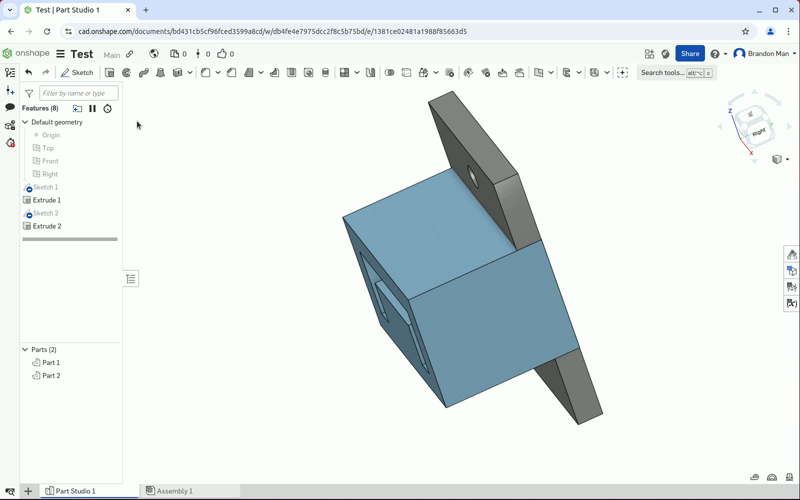
key(down, 2)
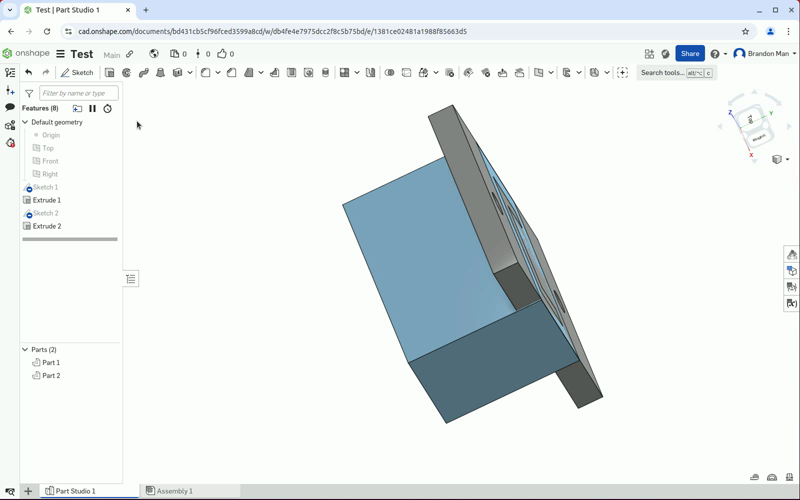
key(up, 2)
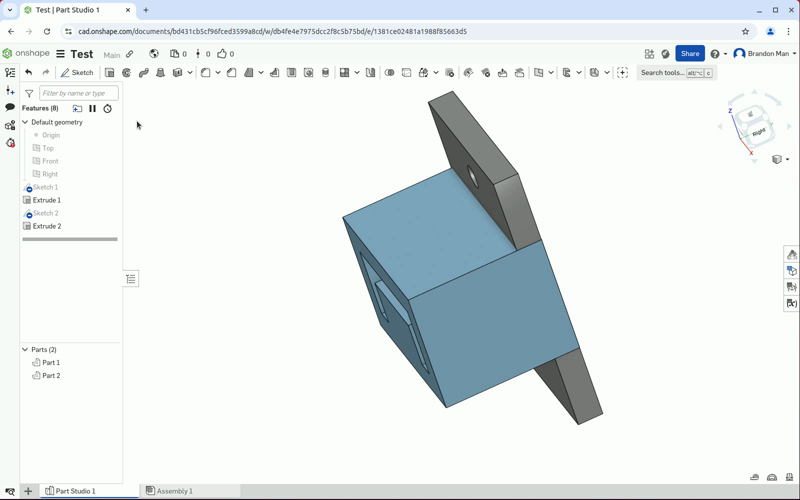
key(right, 2)
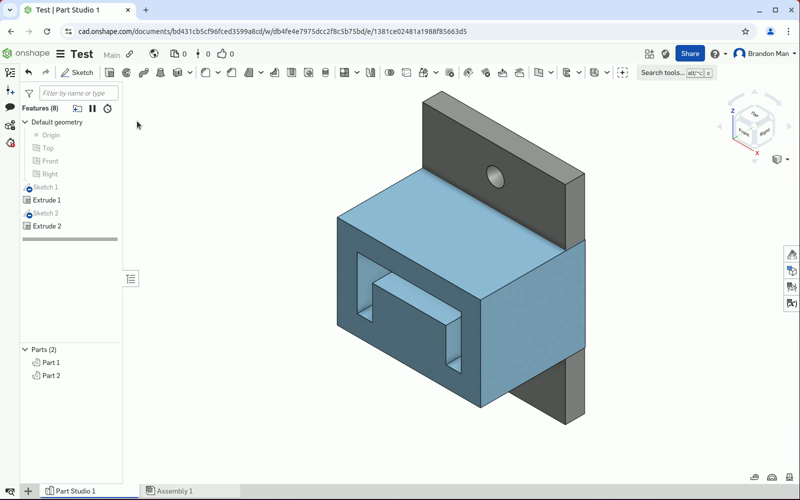
mouse_move(73, 189)
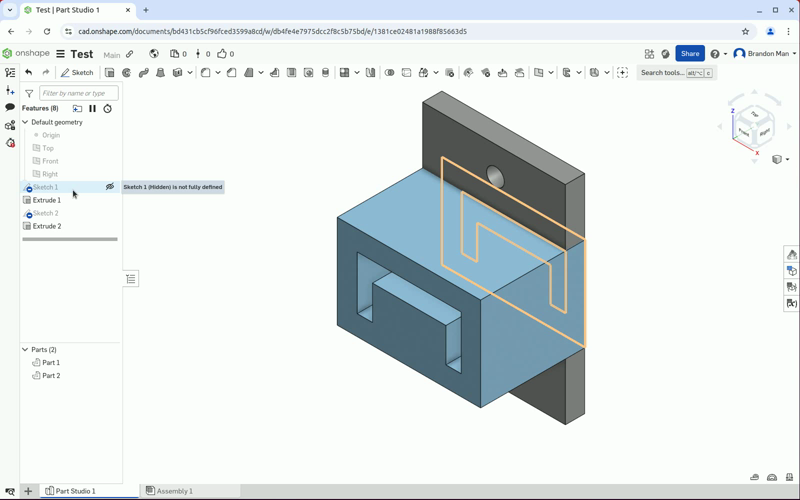
click(73, 189)